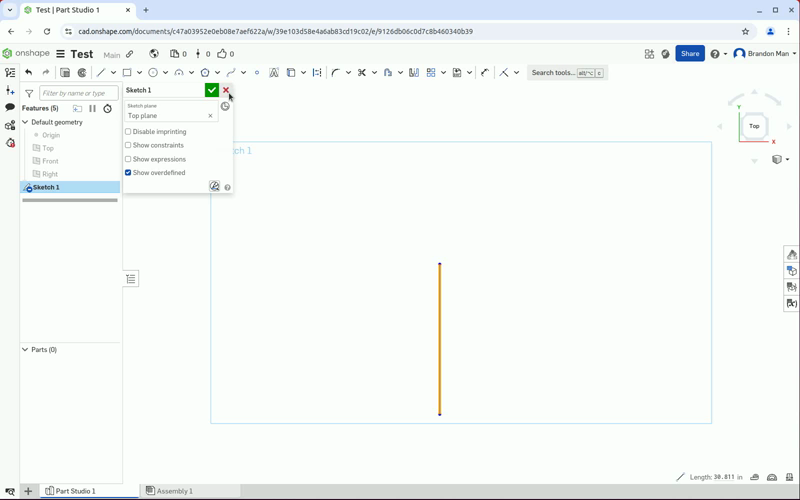
key(shift+h)
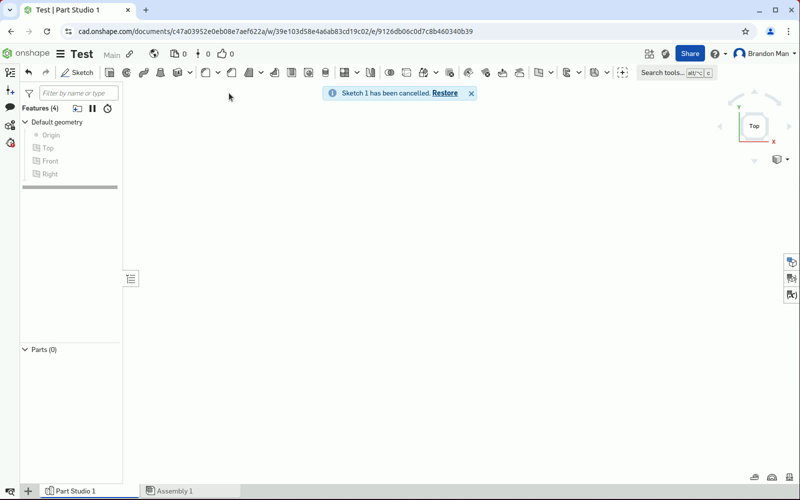
mouse_move(73, 352)
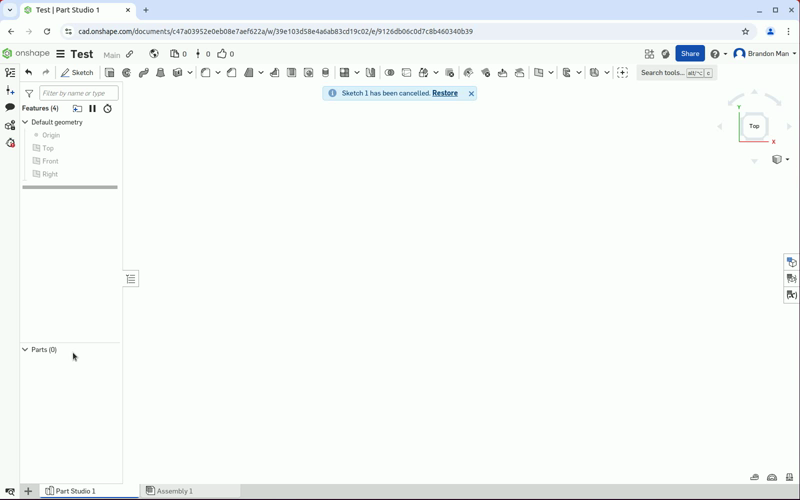
key(y)
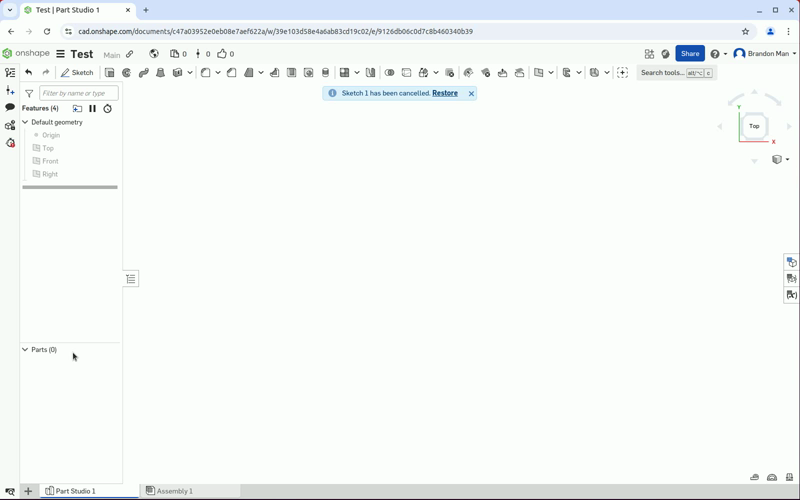
key(shift+p)
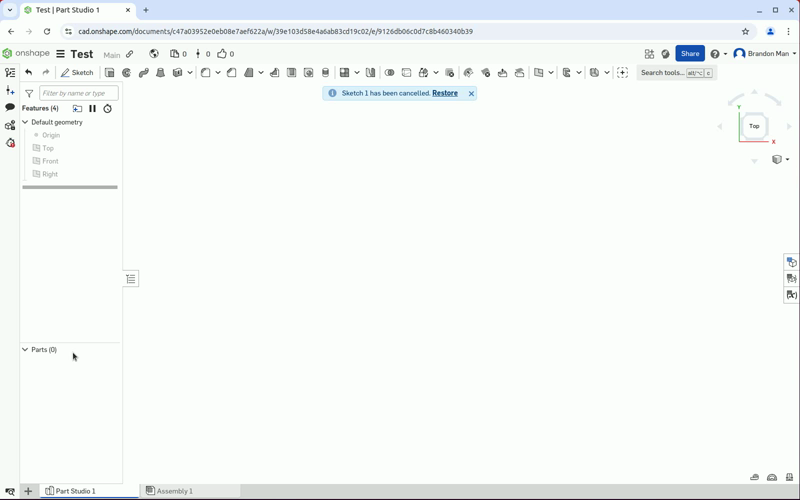
key(space)
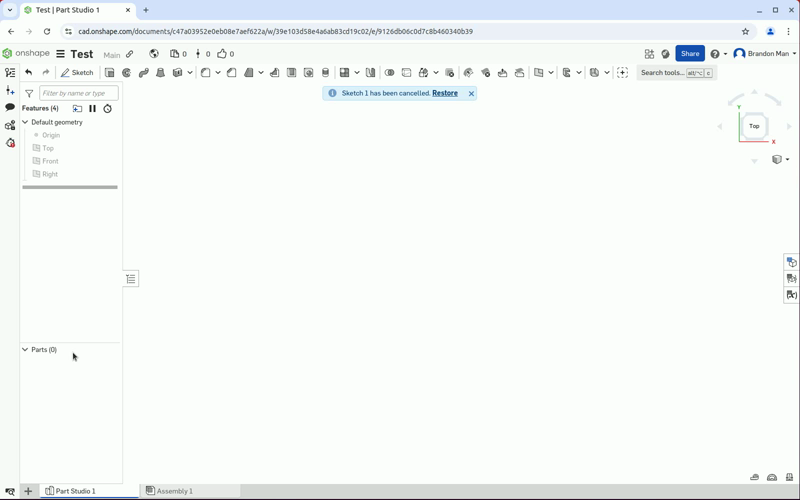
key_down(shift)
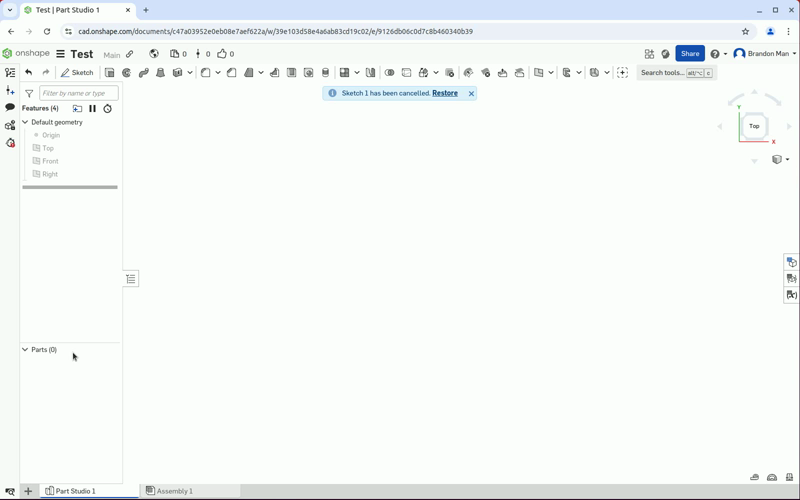
key(up)
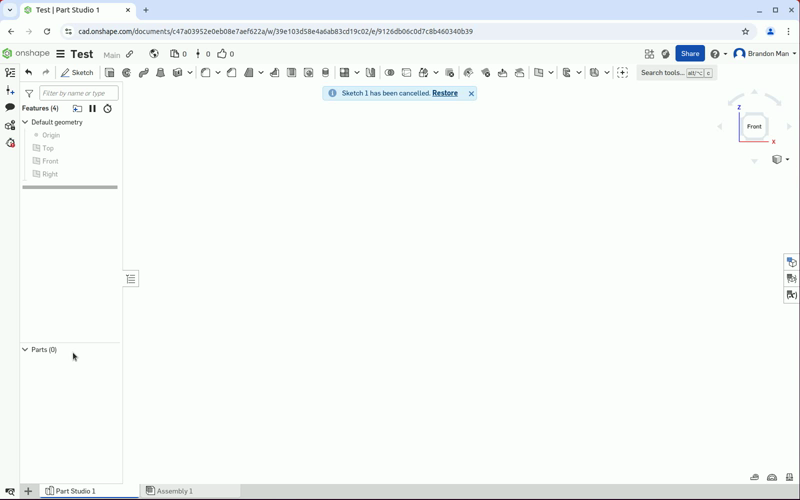
key_up(shift)
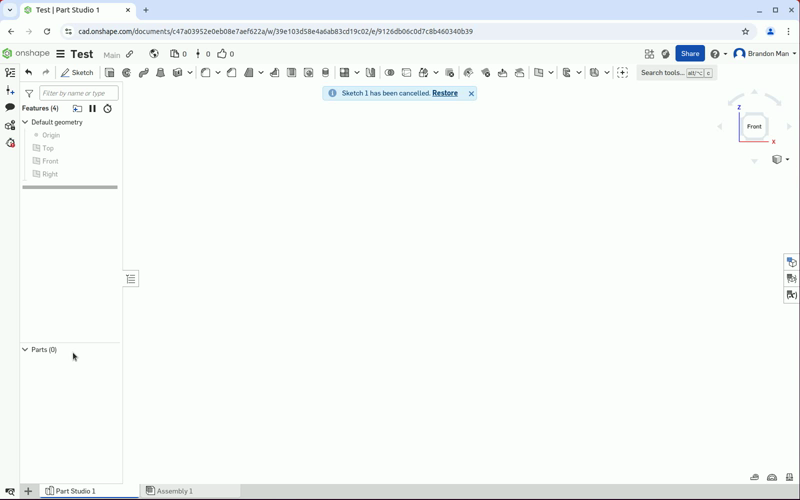
mouse_move(73, 352)
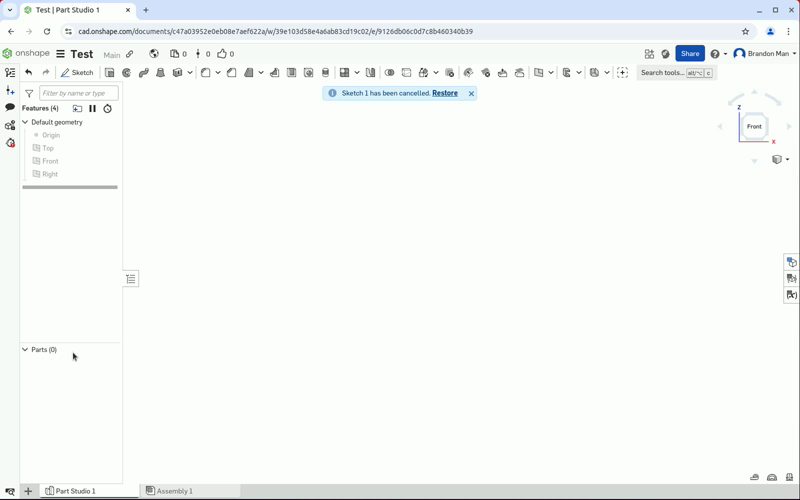
key(shift+y)
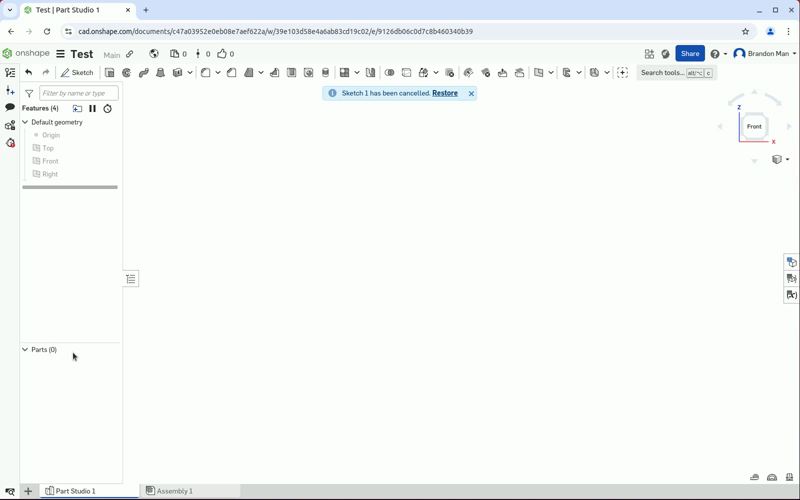
key(shift+s)
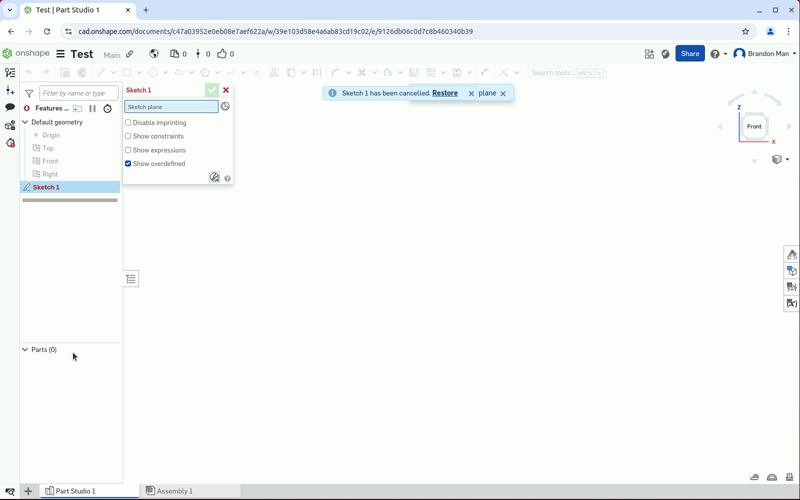
mouse_move(73, 163)
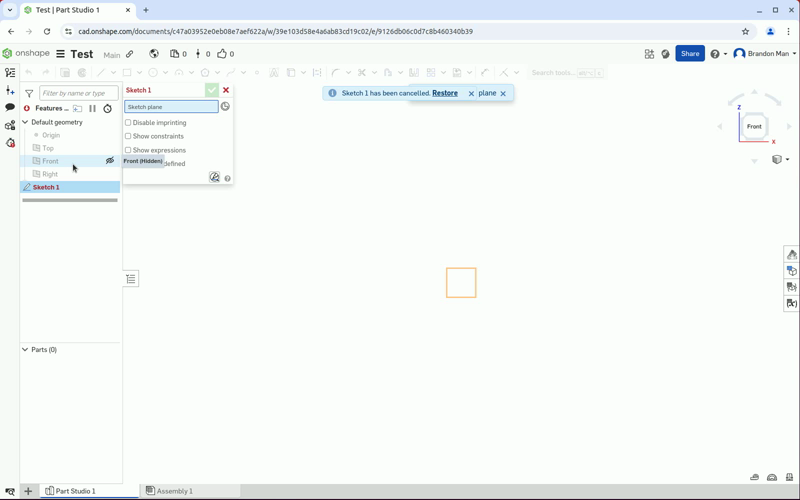
click(73, 163)
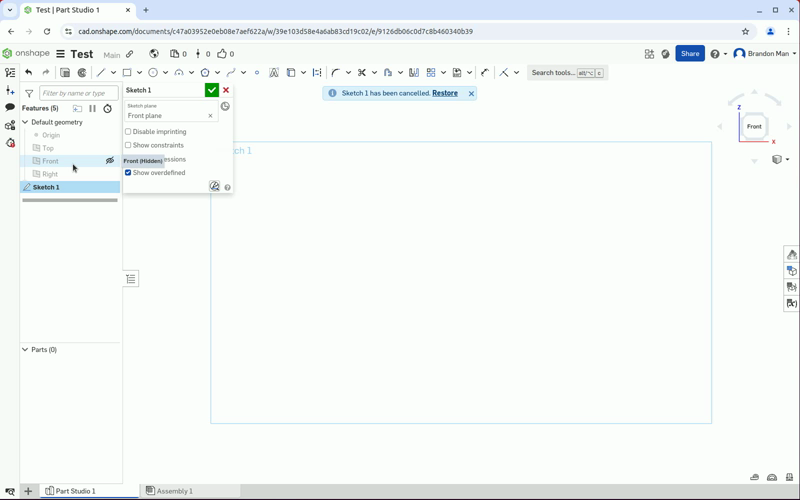
mouse_move(73, 352)
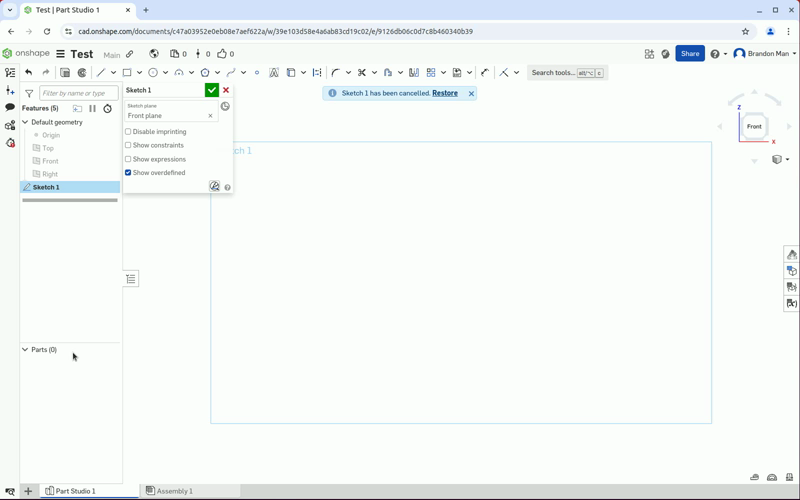
key(y)
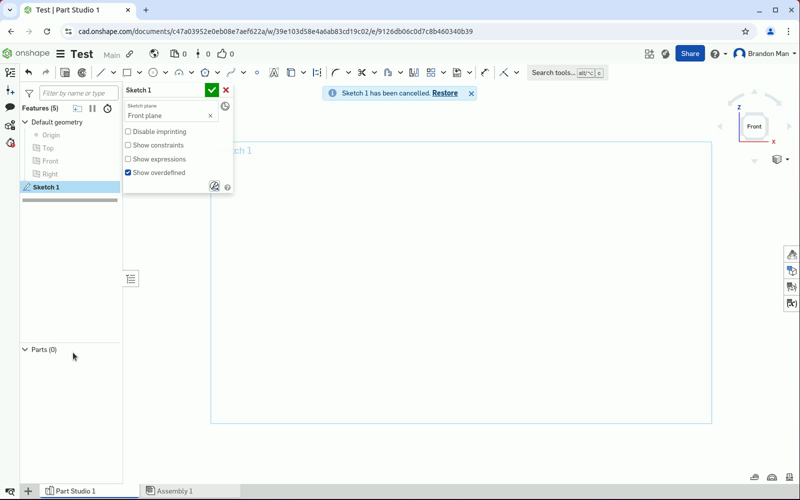
key(l)
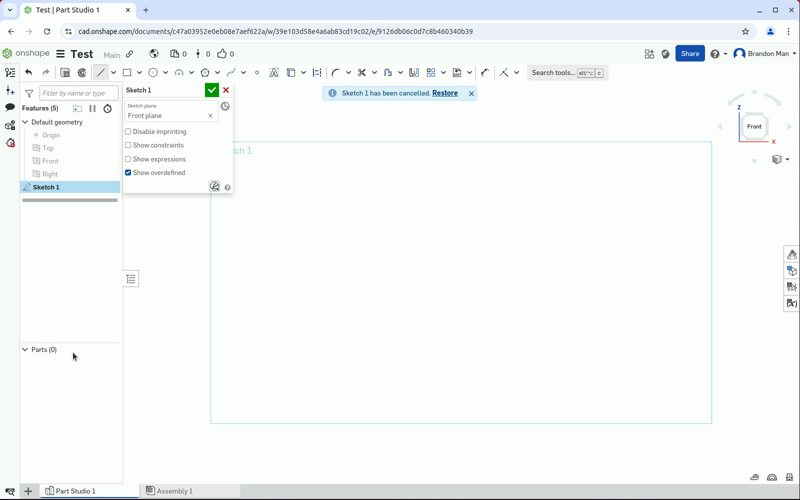
key_down(shift)
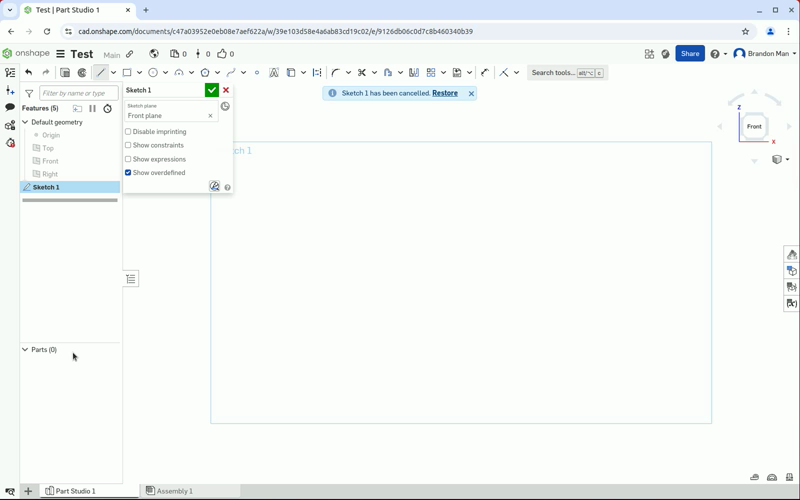
mouse_move(348, 395)
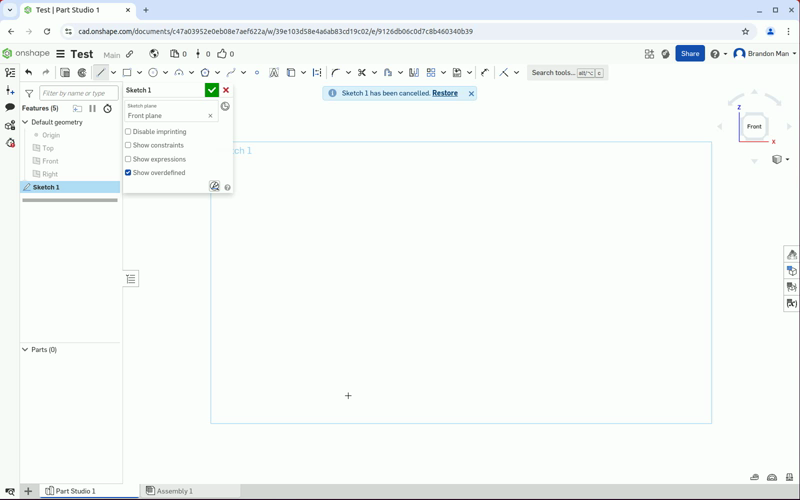
click(348, 395)
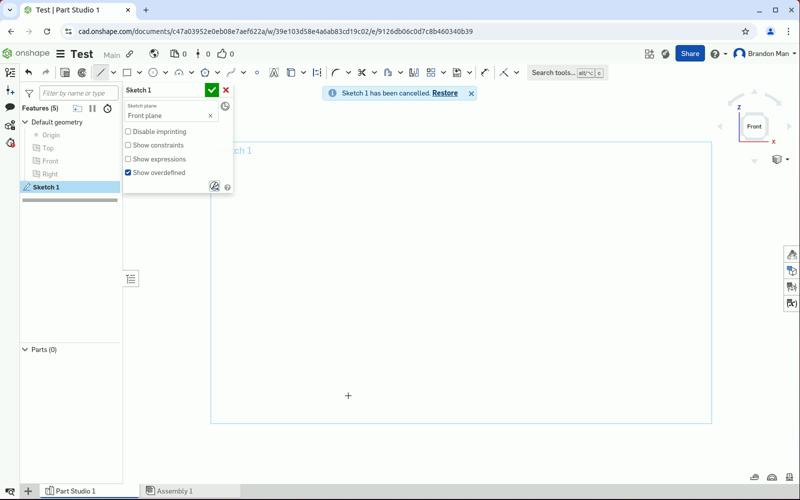
key_up(shift)
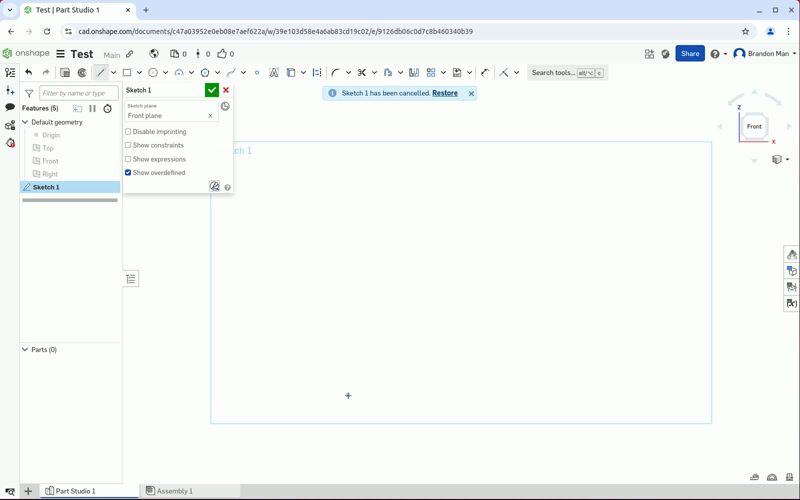
key_down(shift)
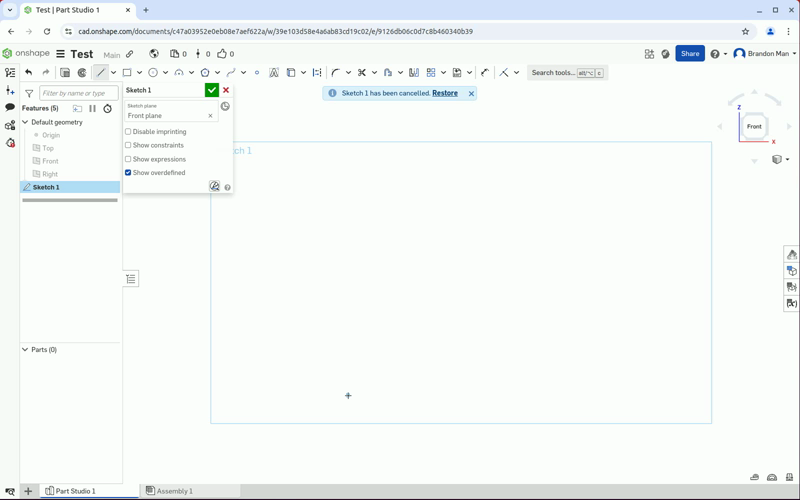
mouse_move(572, 395)
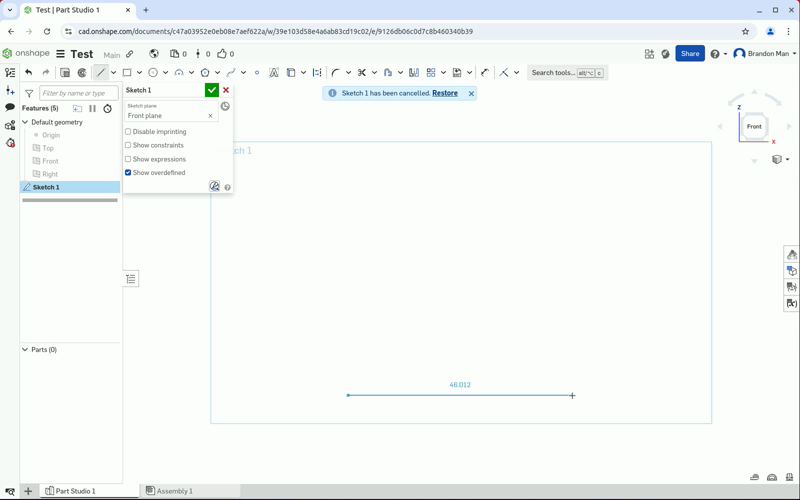
click(572, 395)
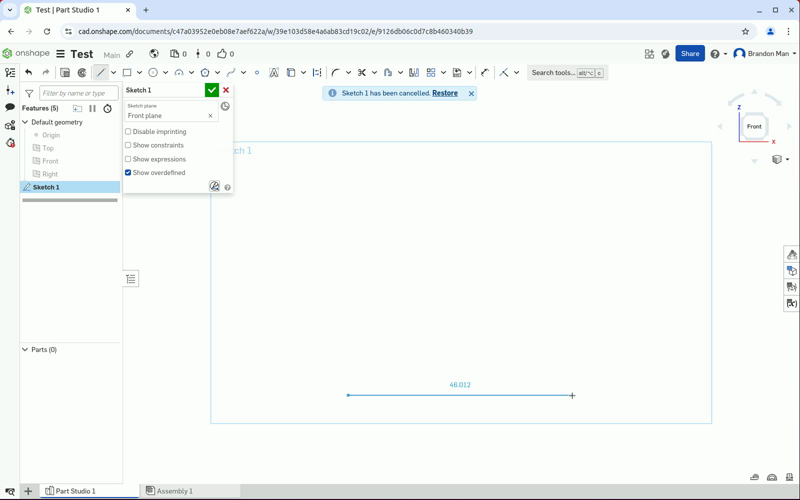
key_up(shift)
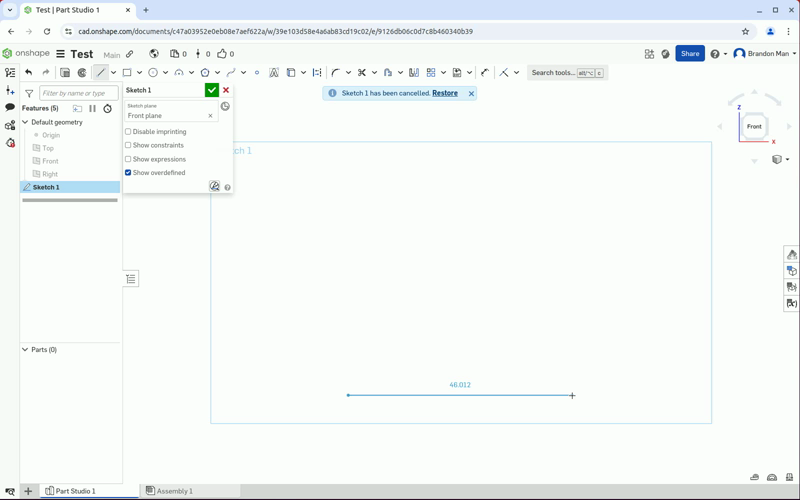
key_down(shift)
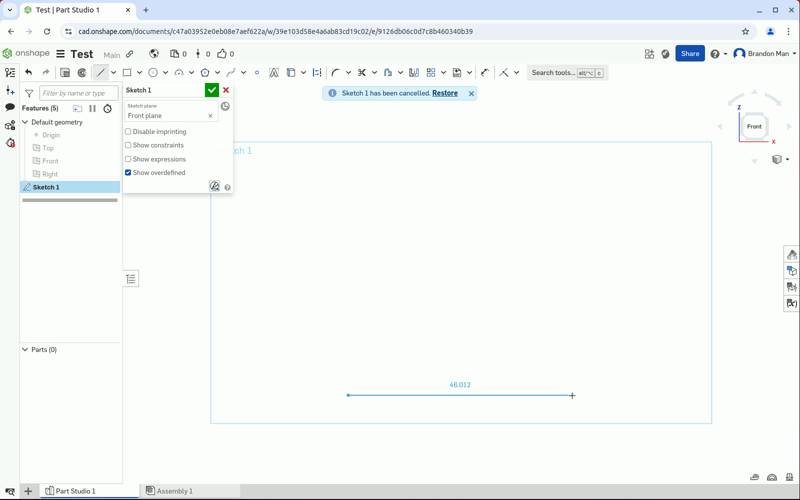
mouse_move(572, 171)
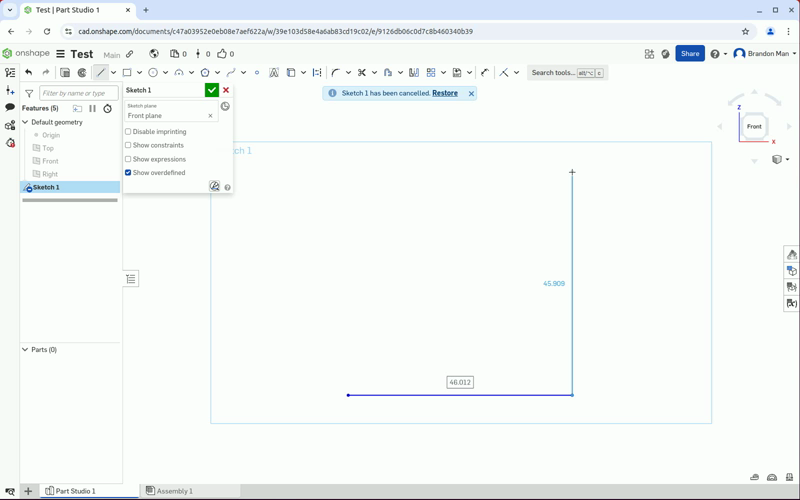
click(572, 171)
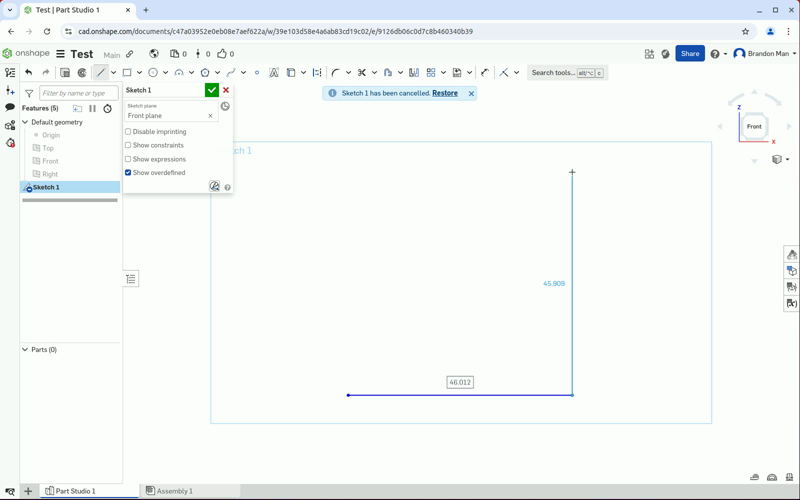
key_up(shift)
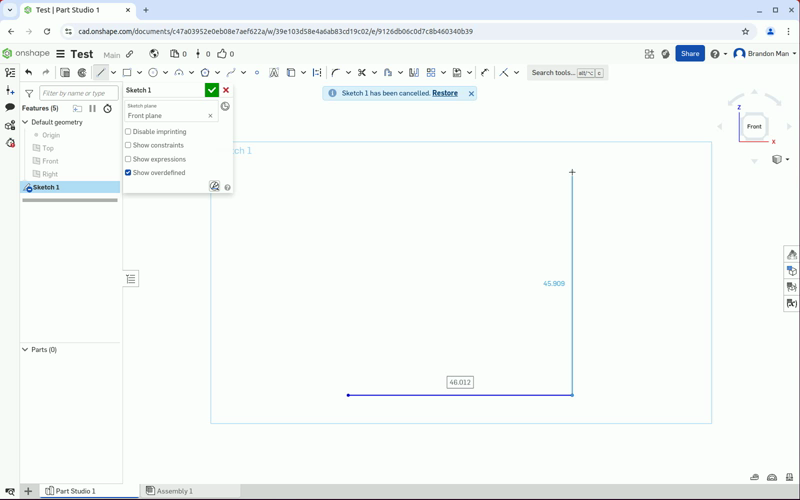
key_down(shift)
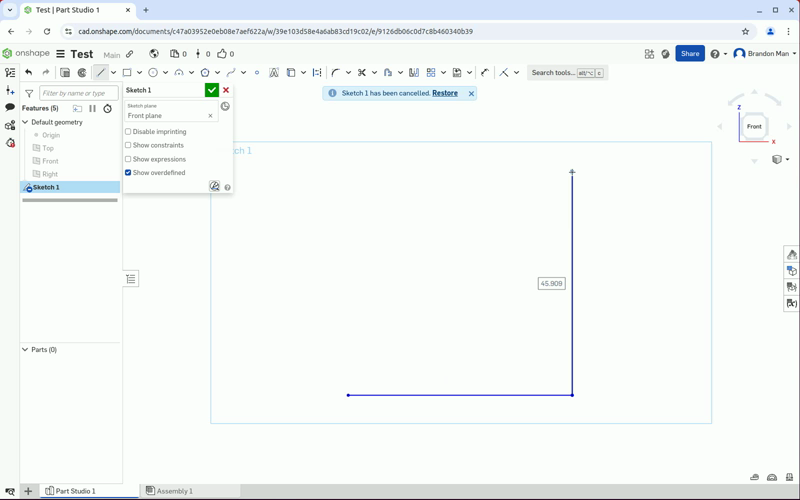
mouse_move(348, 171)
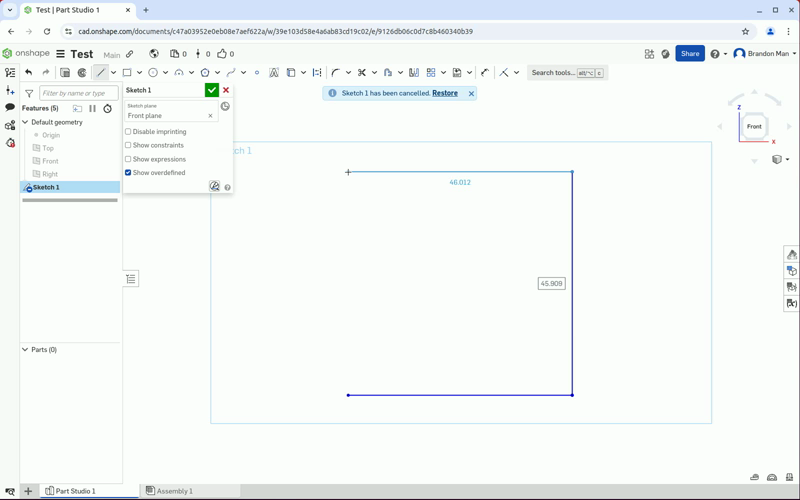
click(348, 171)
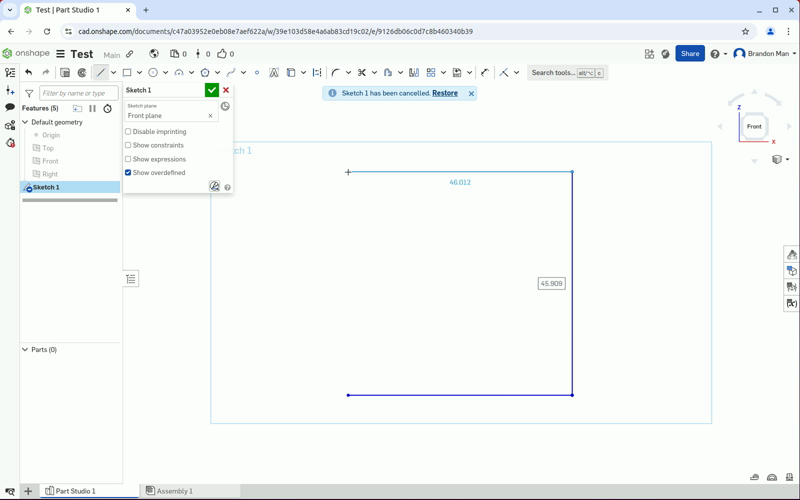
key_up(shift)
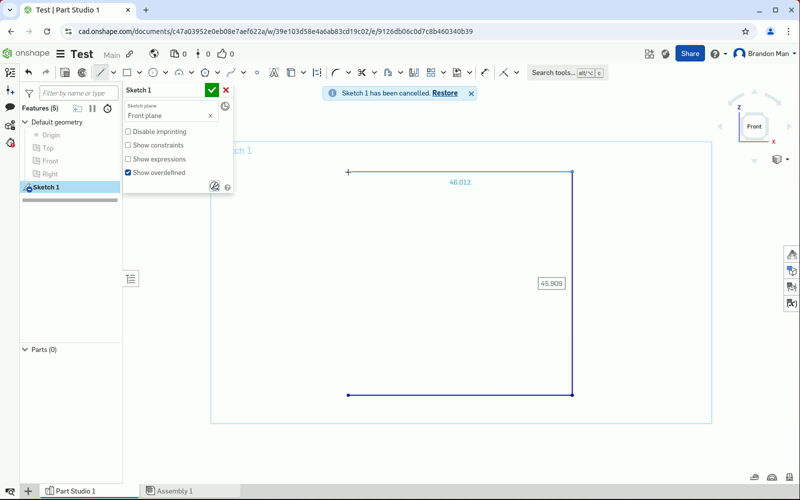
key_down(shift)
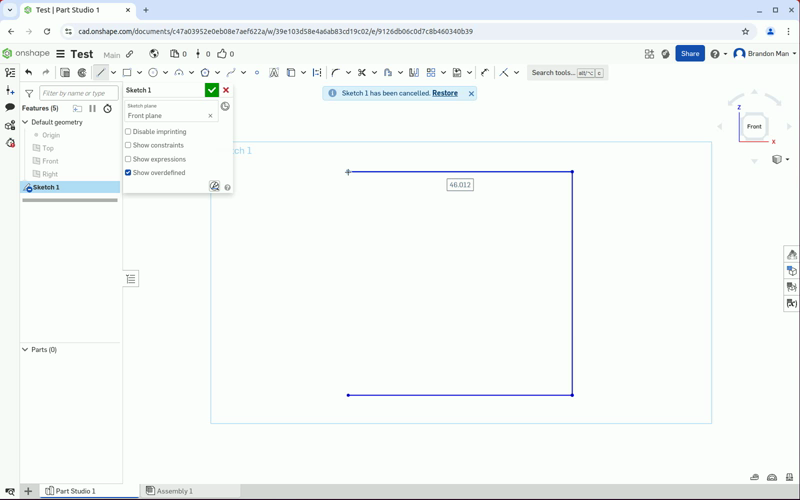
mouse_move(348, 395)
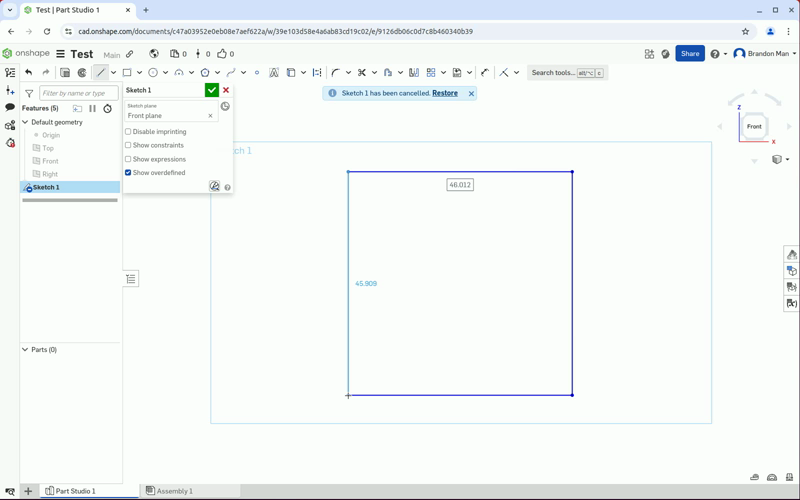
key_up(shift)
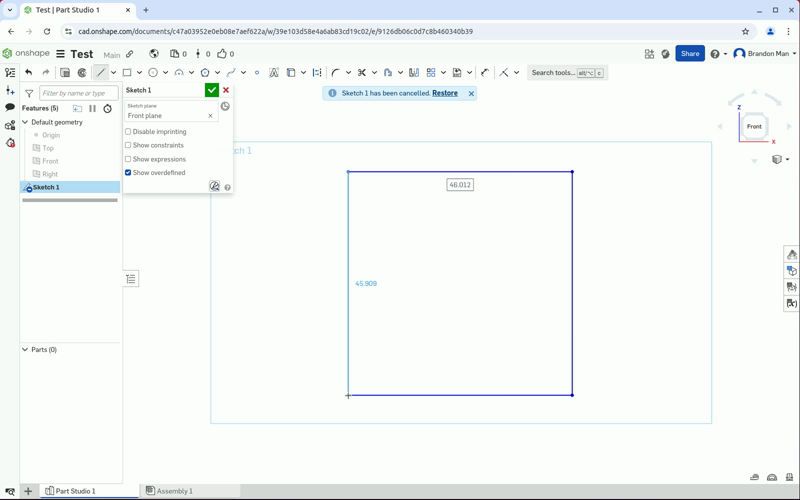
click(348, 395)
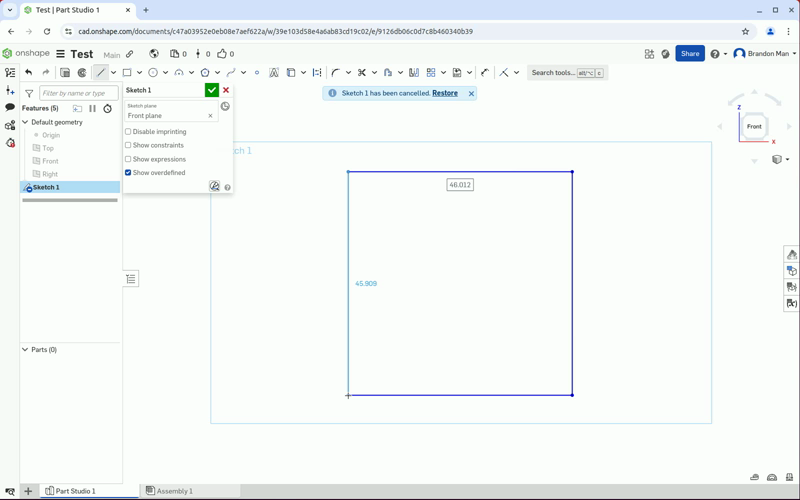
key(esc)
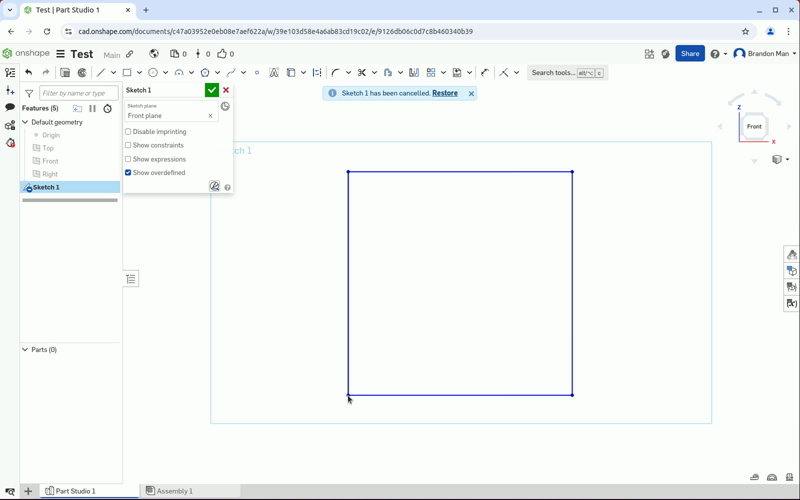
mouse_move(477, 261)
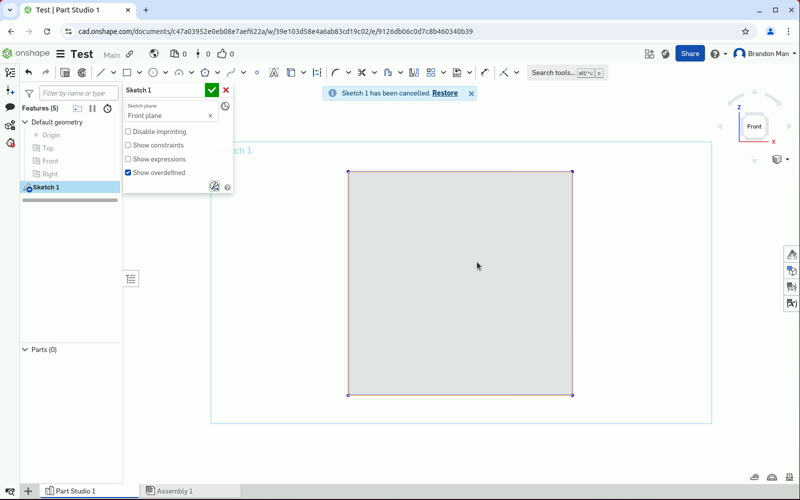
click(477, 261)
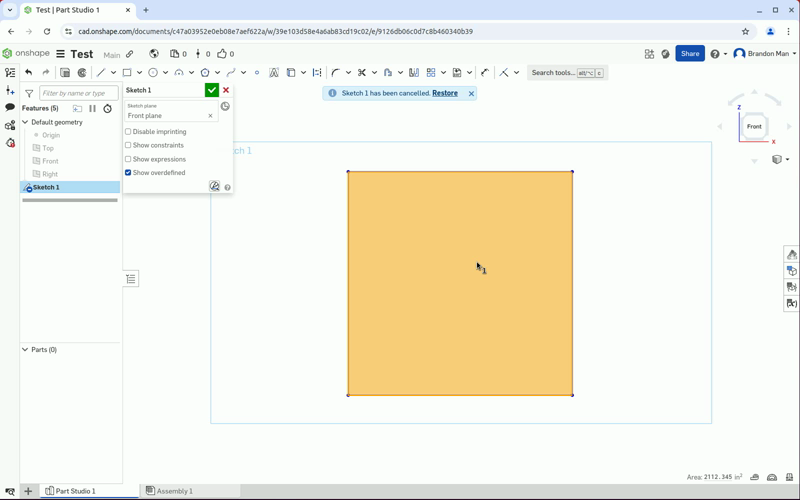
mouse_move(73, 352)
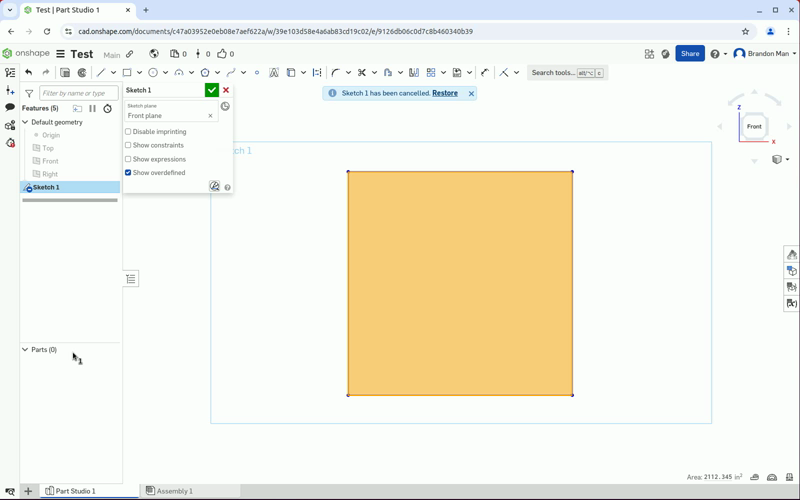
key(shift+y)
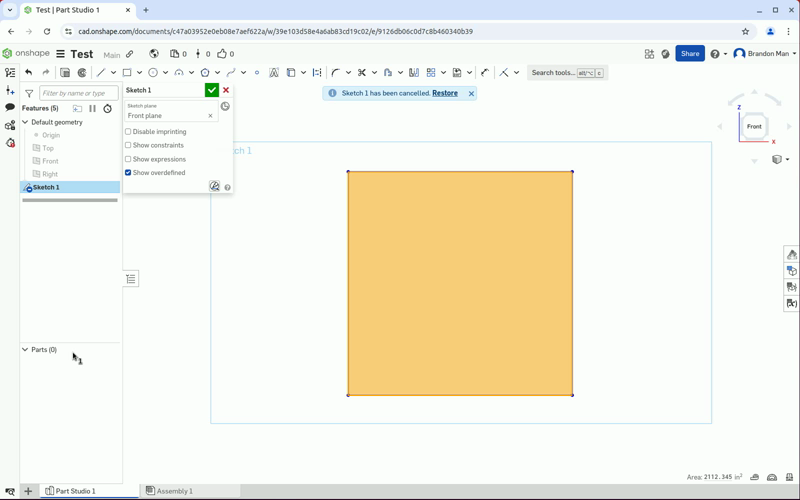
key(shift+e)
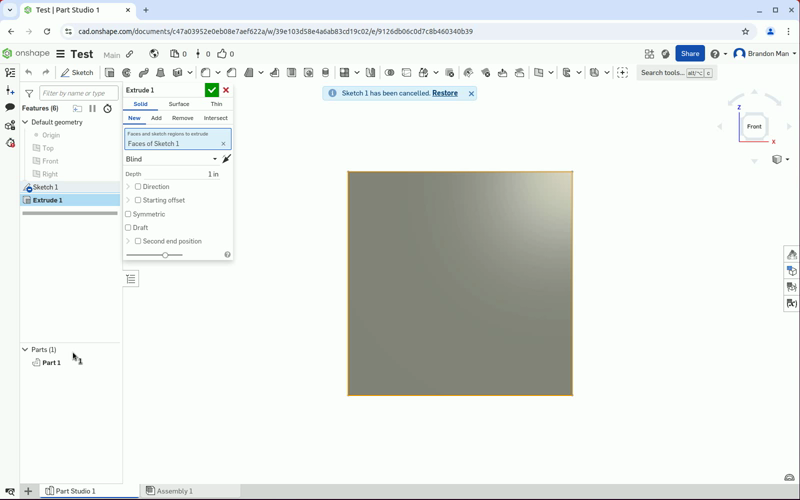
mouse_move(143, 106)
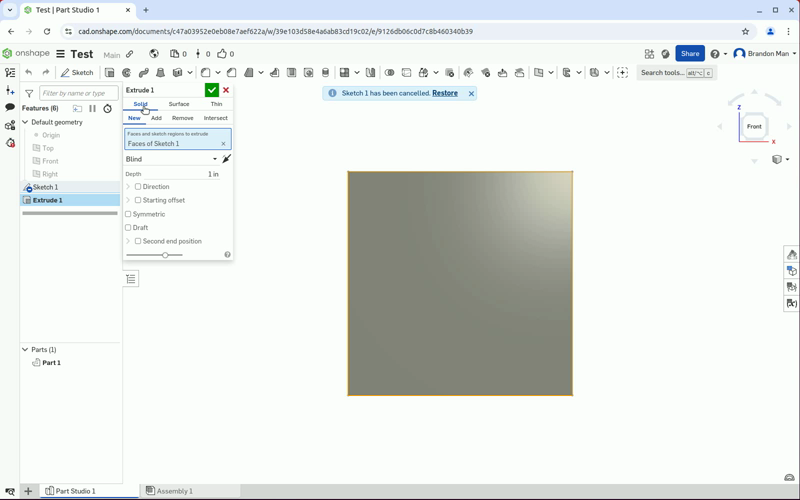
click(143, 106)
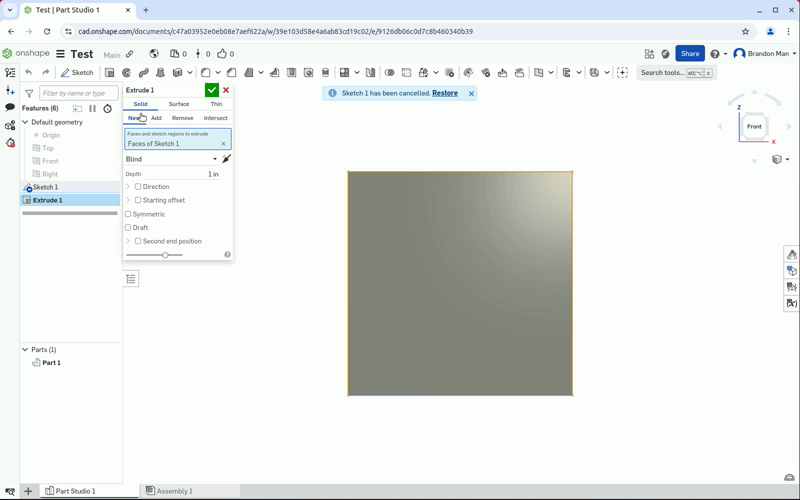
mouse_move(137, 120)
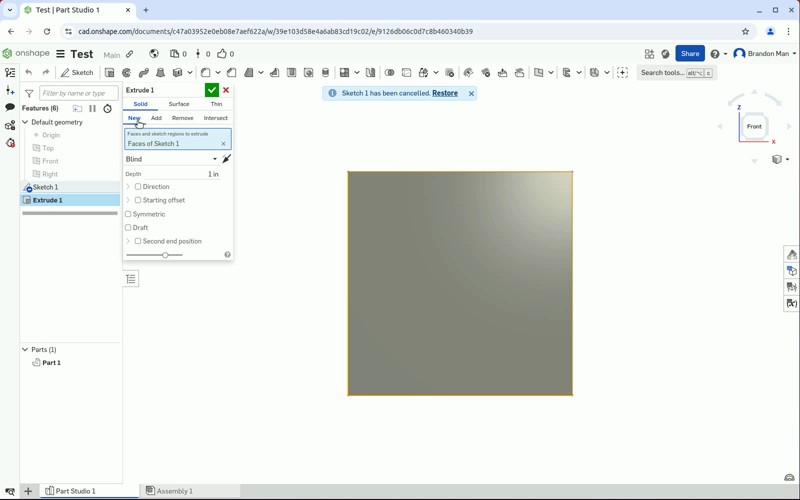
click(137, 120)
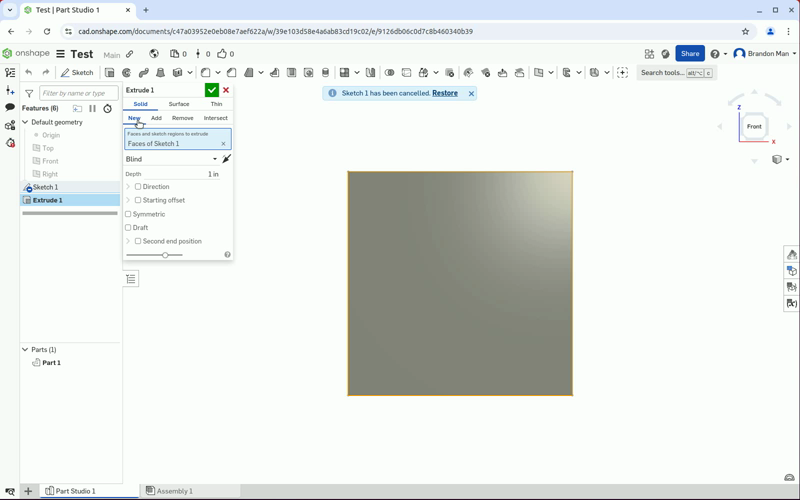
key(tab, 4)
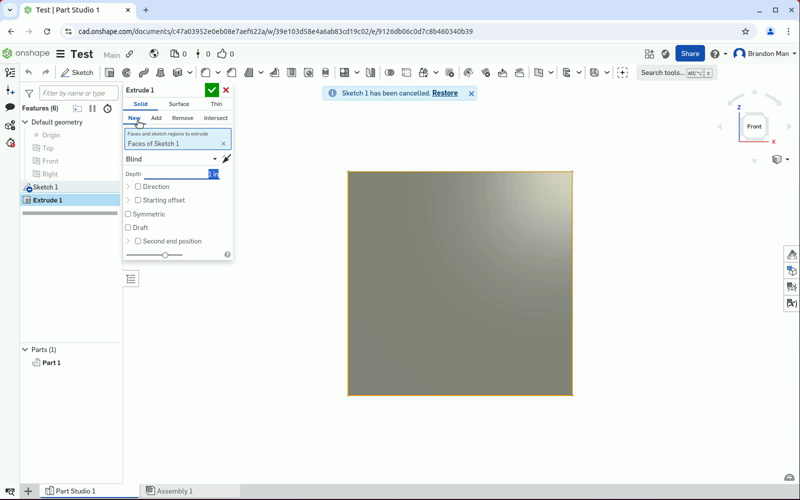
text(15.405)
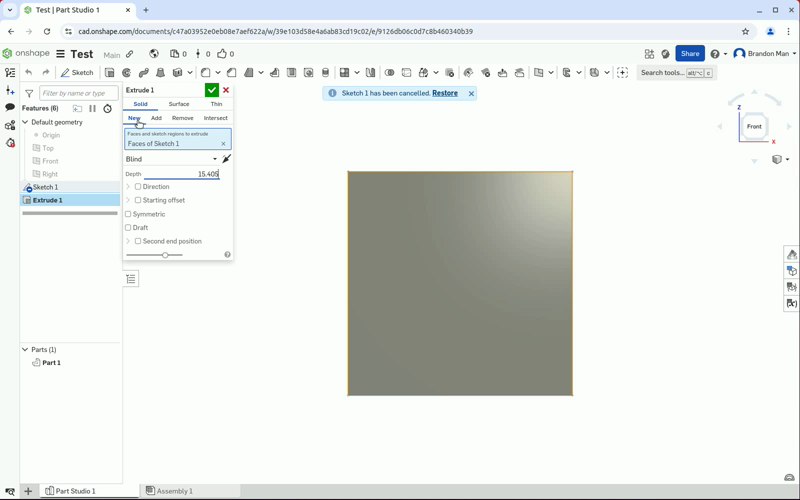
key(enter)
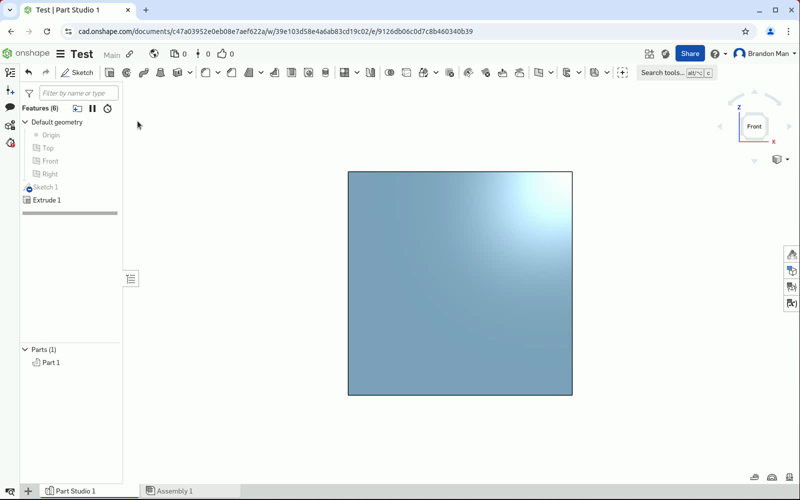
key(shift+h)
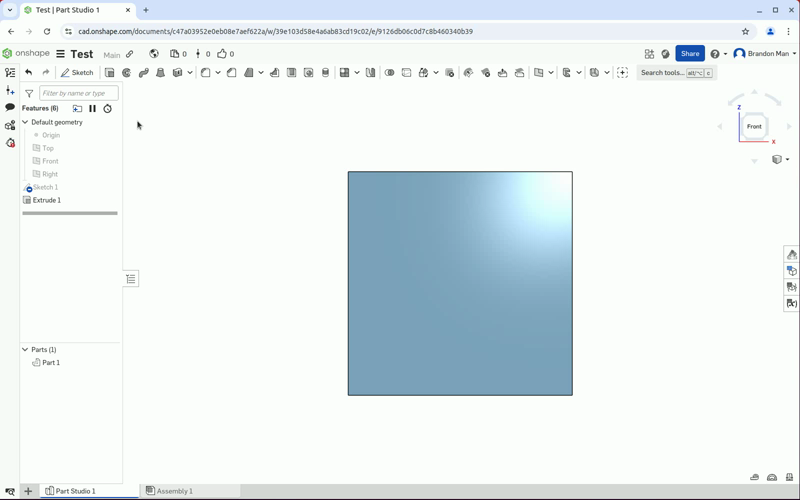
key(shift+h)
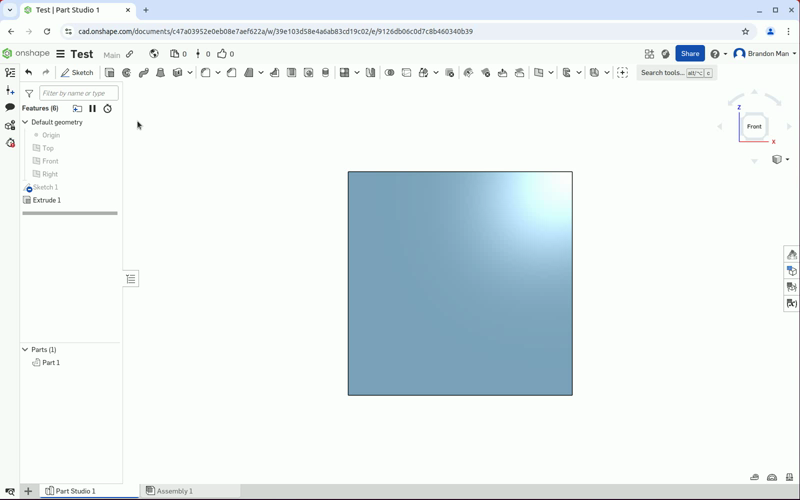
mouse_move(73, 189)
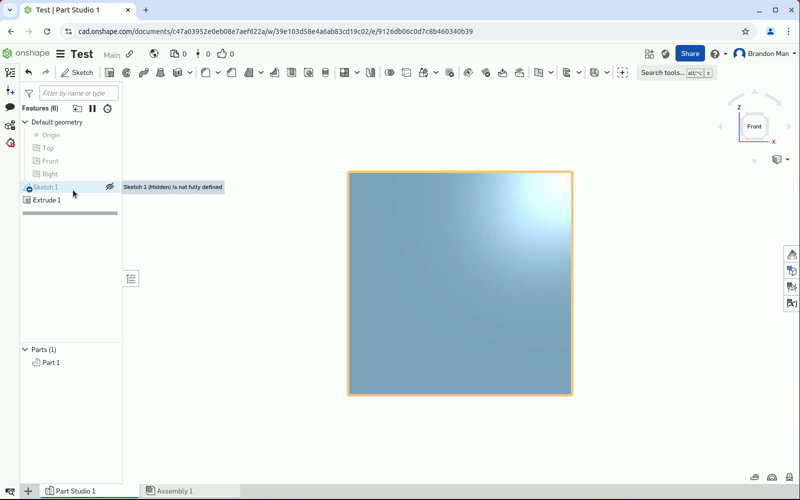
click(73, 189)
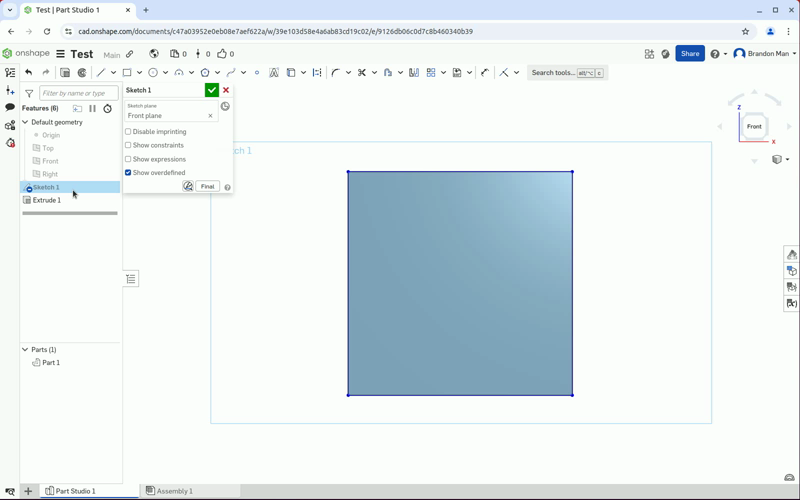
mouse_move(229, 92)
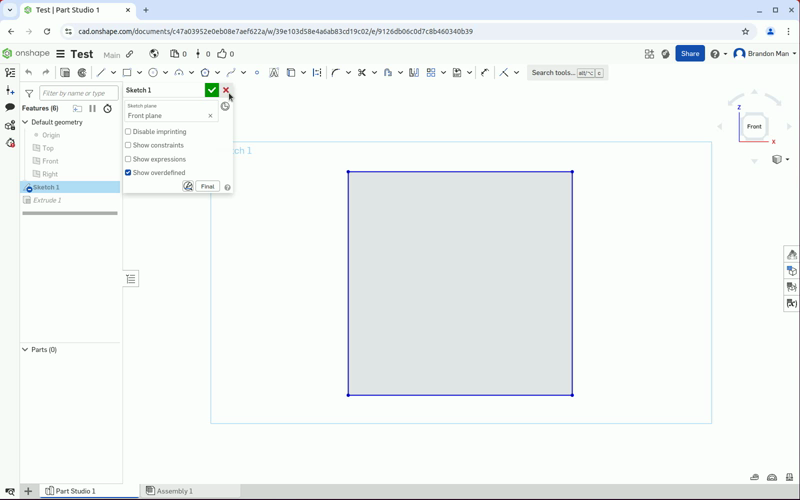
click(229, 92)
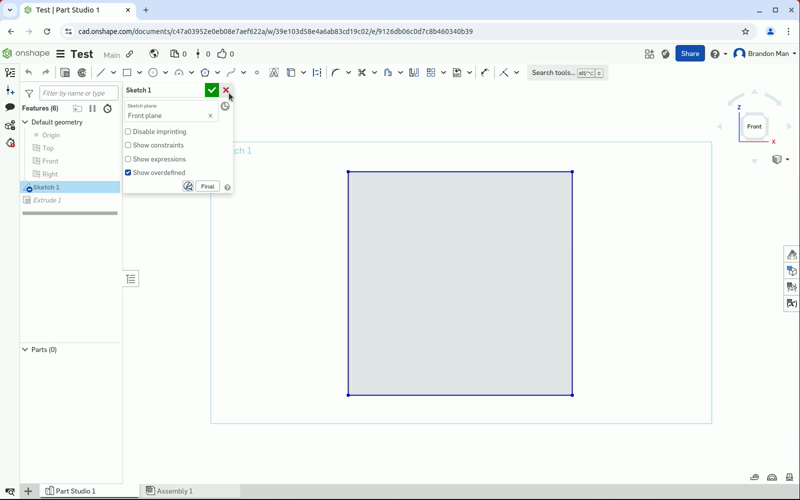
key(shift+s)
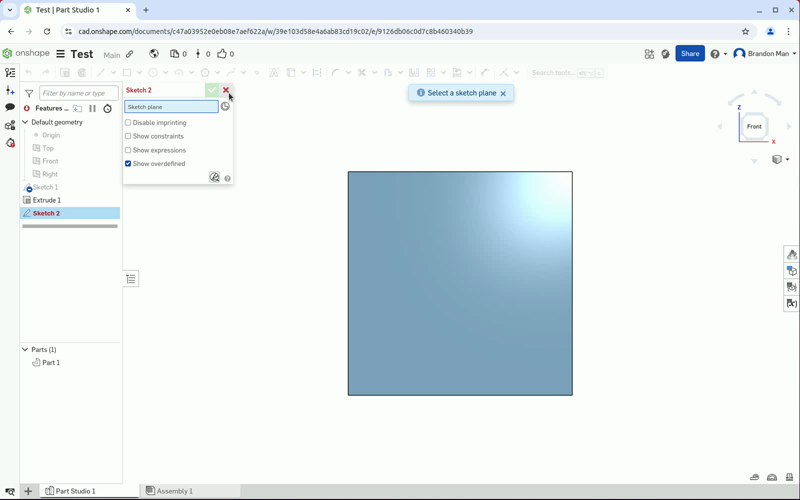
mouse_move(73, 163)
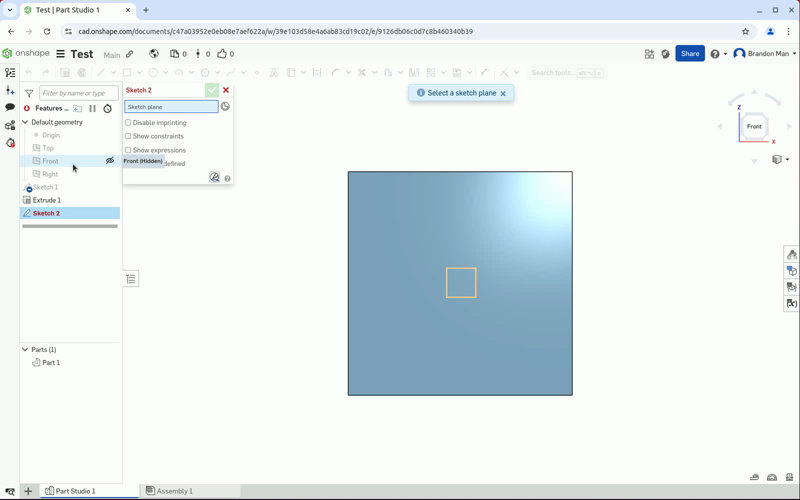
click(73, 163)
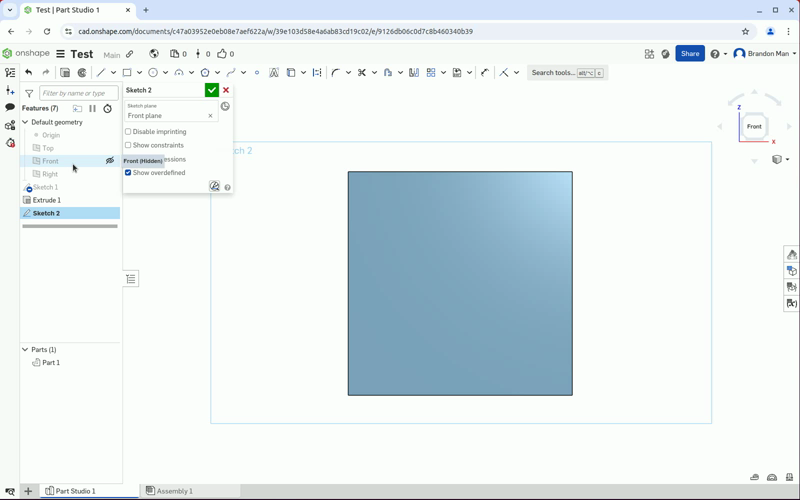
mouse_move(73, 352)
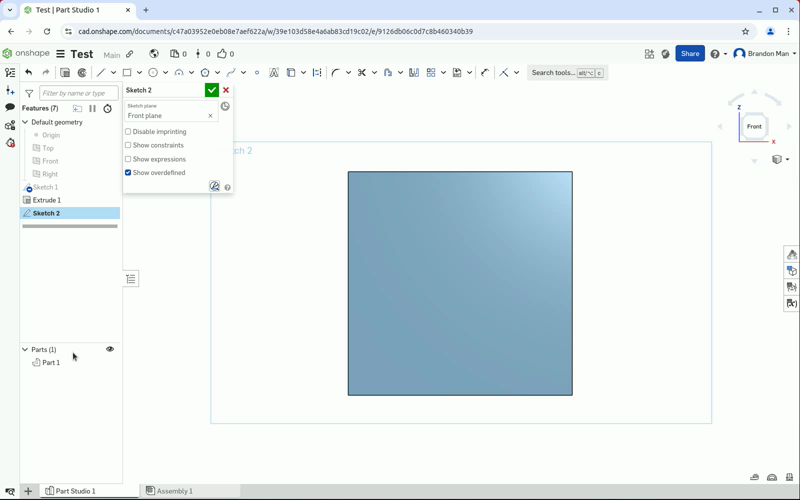
key(y)
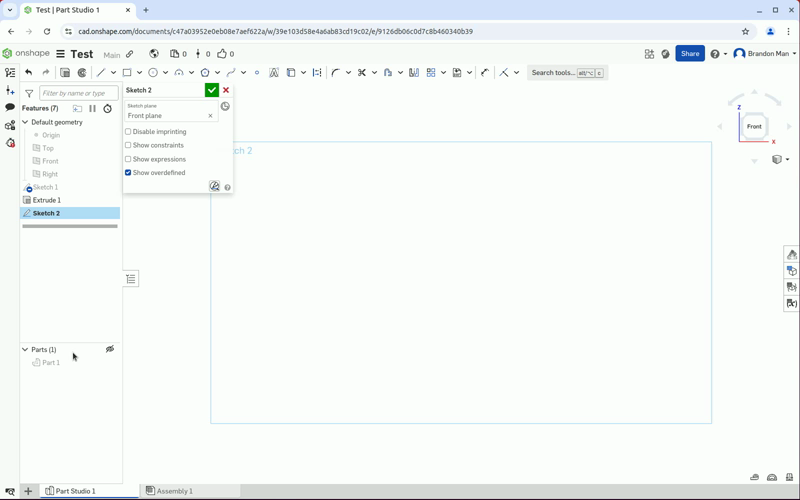
key(c)
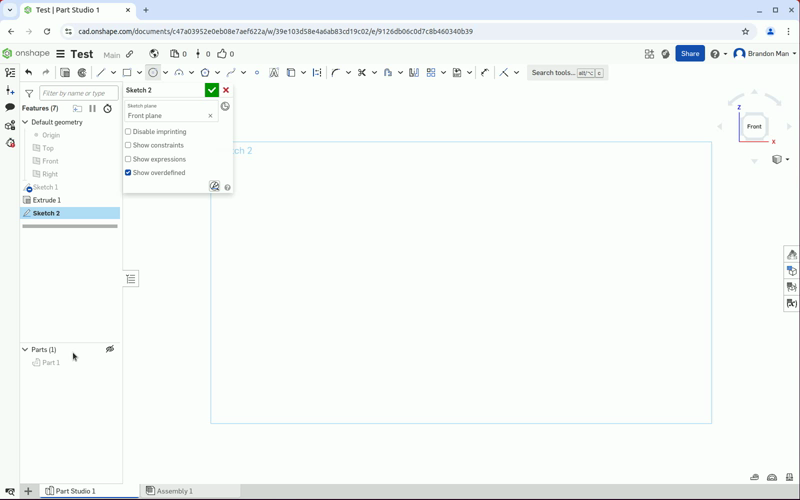
key_down(shift)
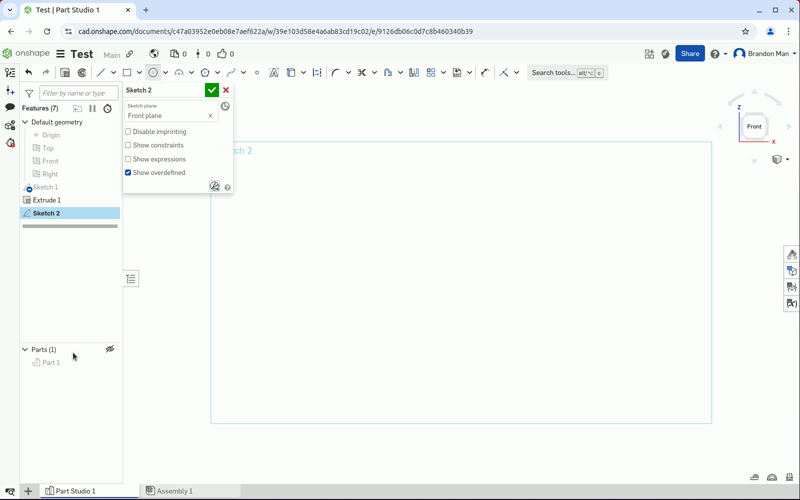
mouse_move(461, 282)
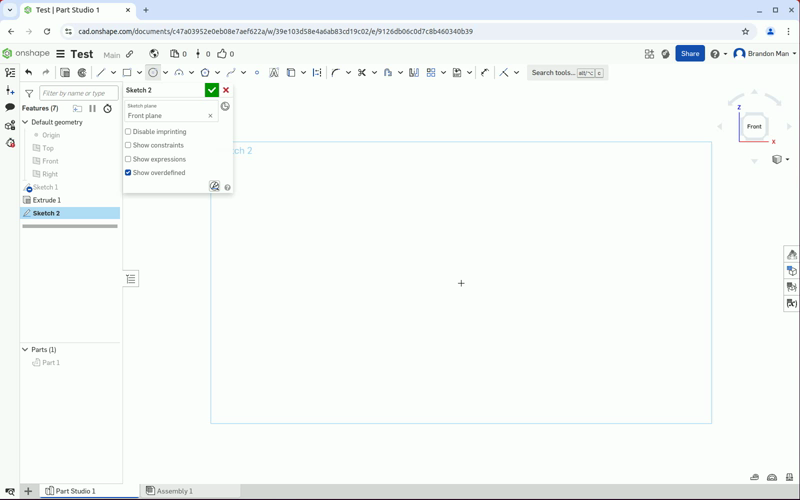
click(461, 282)
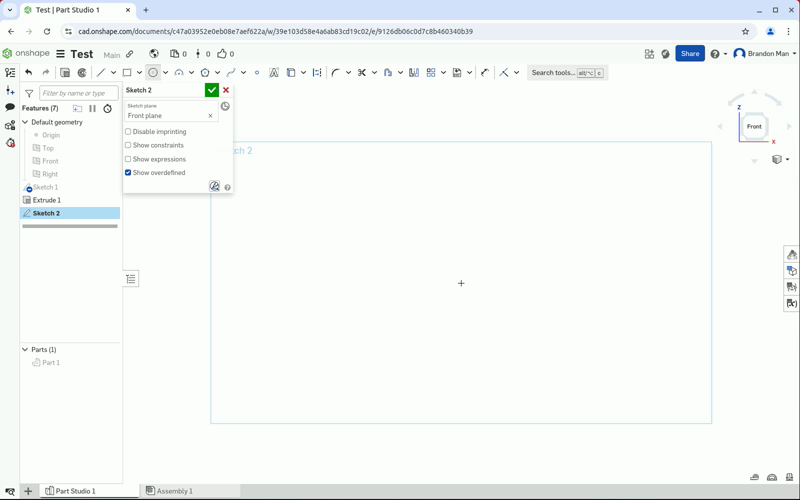
key_up(shift)
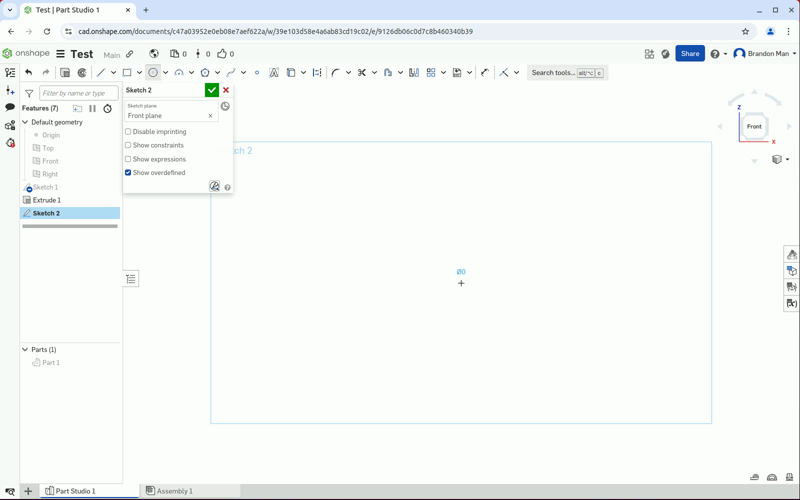
mouse_move(517, 282)
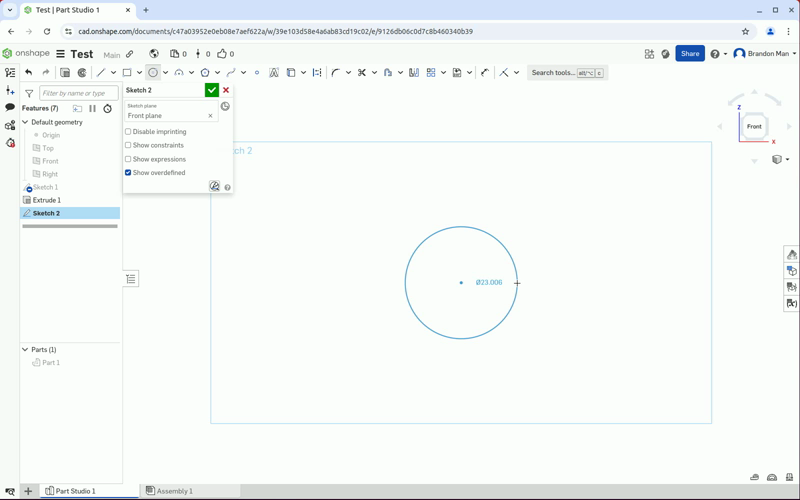
click(517, 282)
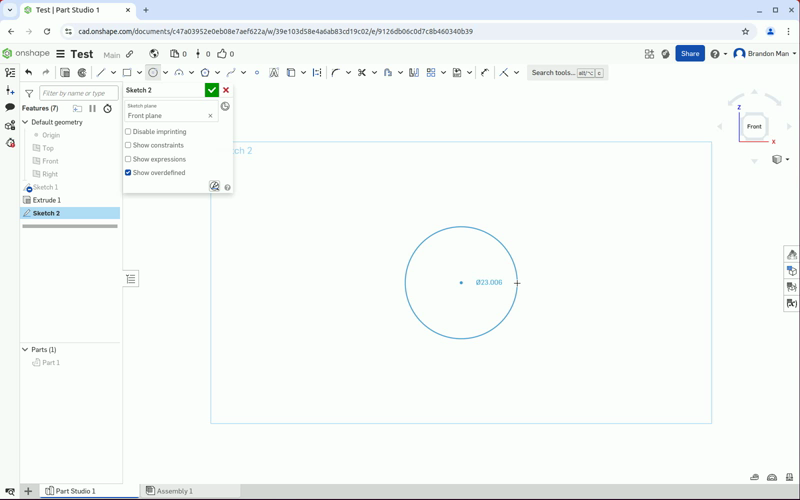
key(esc)
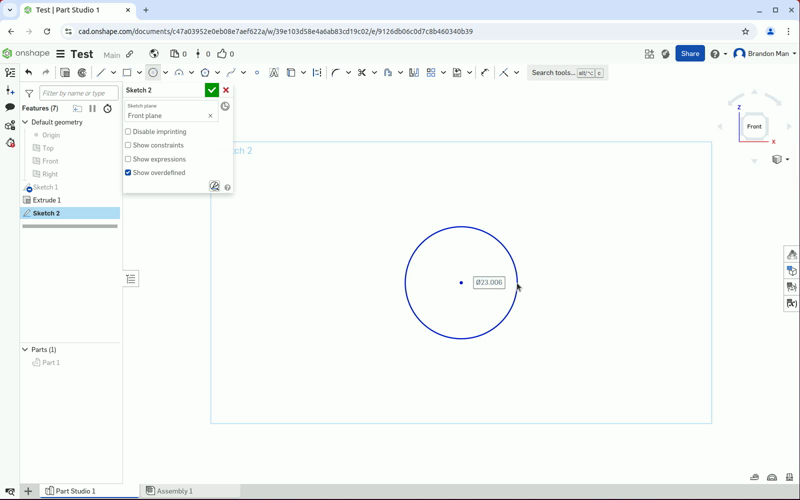
mouse_move(432, 316)
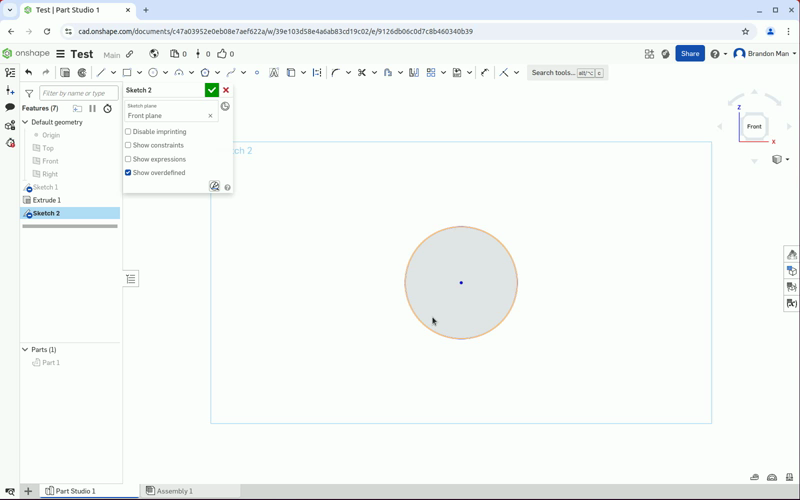
click(432, 316)
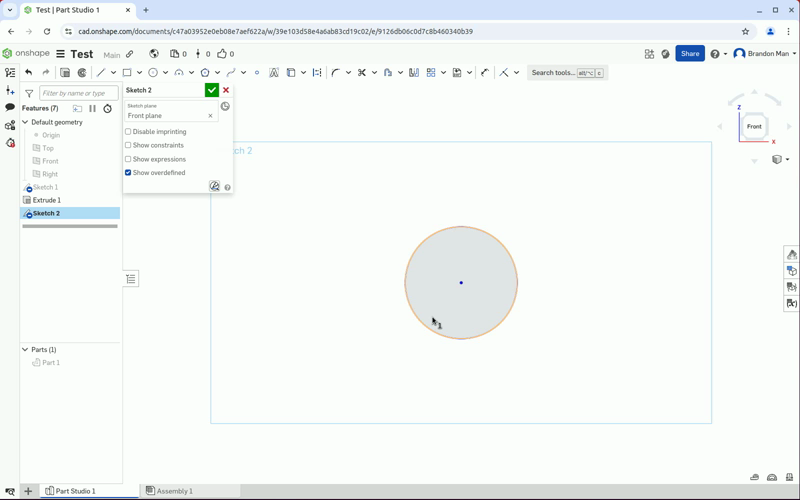
mouse_move(73, 352)
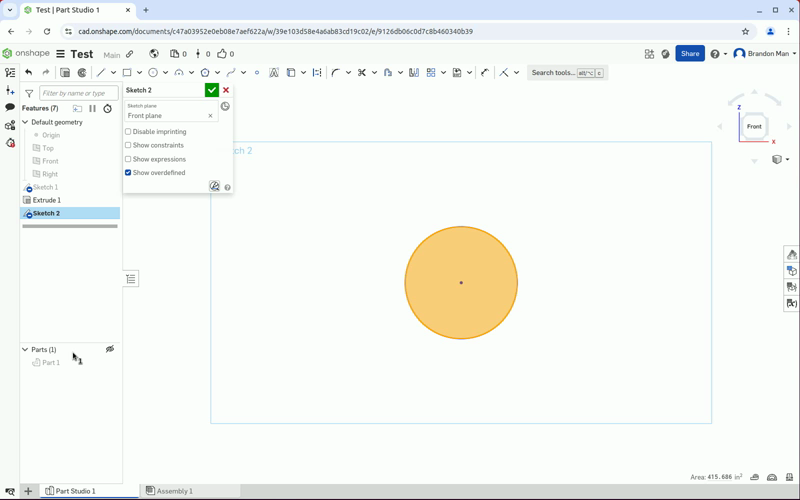
key(shift+y)
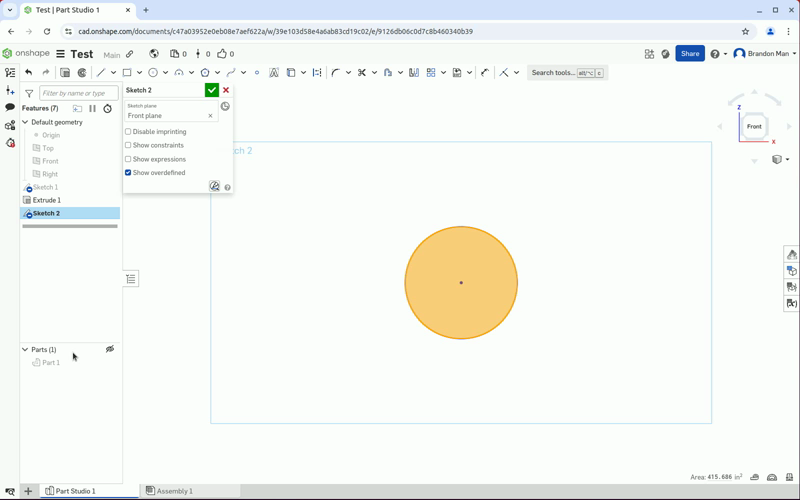
key(shift+e)
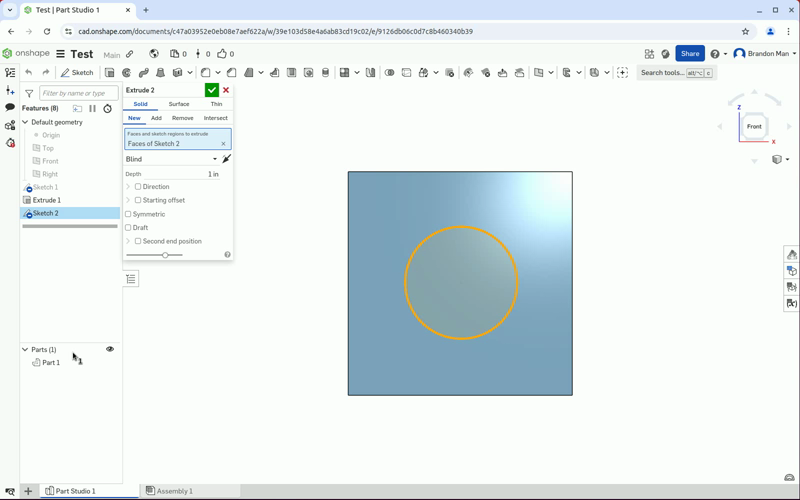
mouse_move(143, 106)
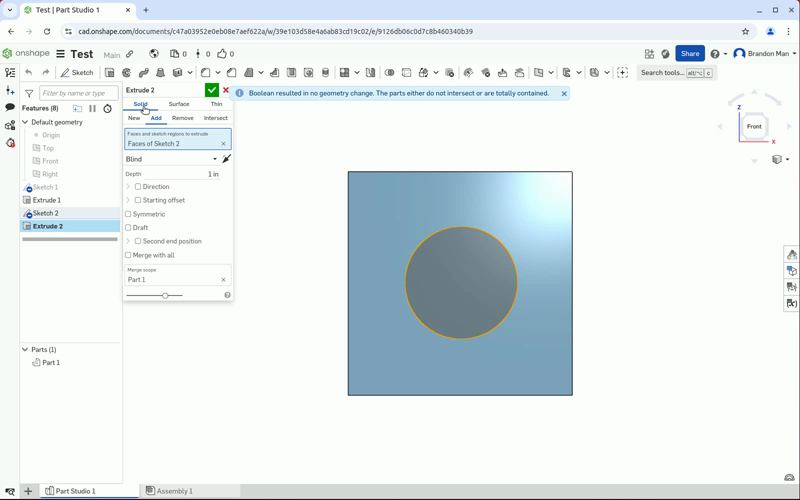
click(143, 106)
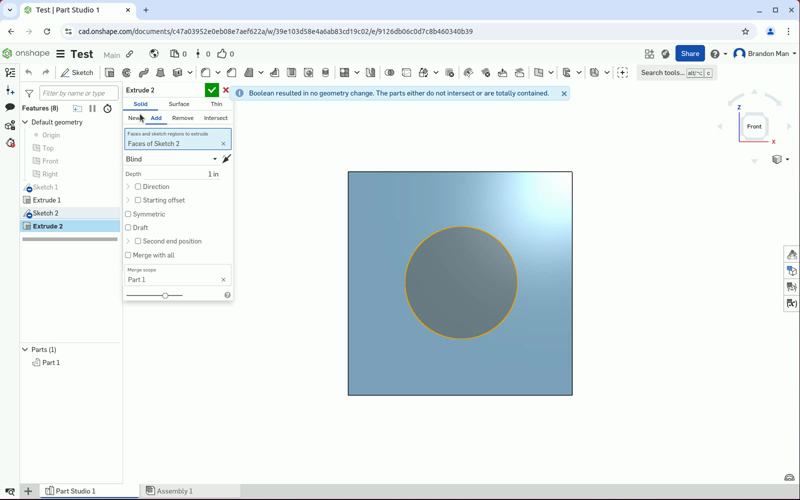
mouse_move(137, 120)
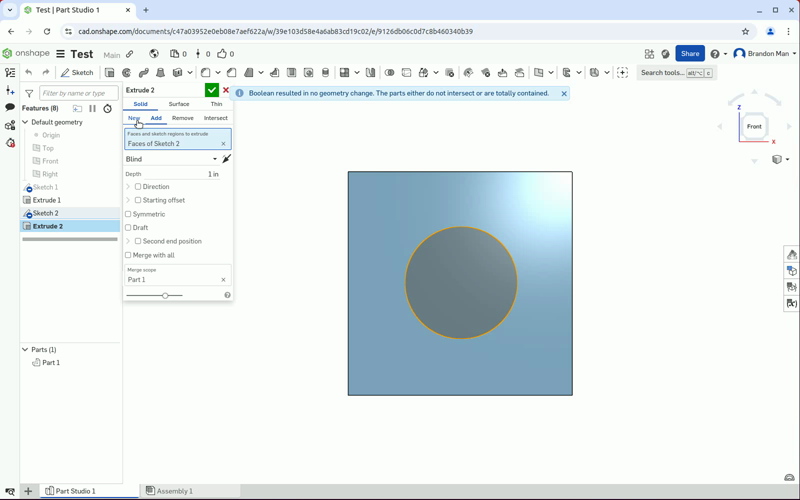
click(137, 120)
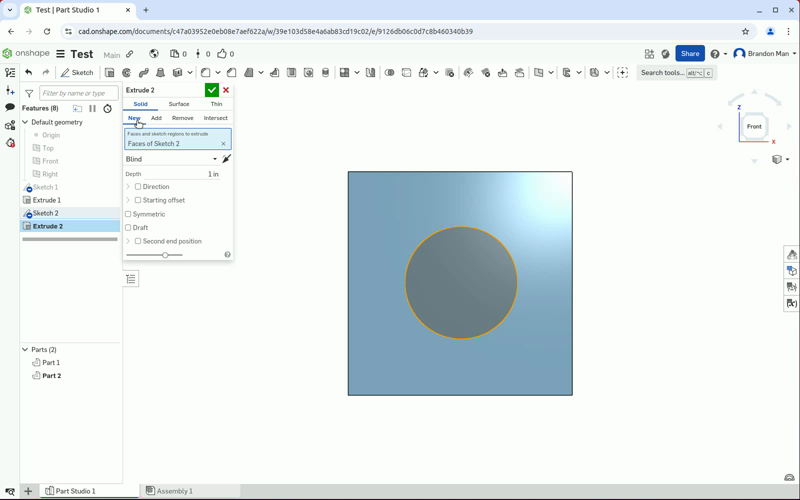
key(tab, 4)
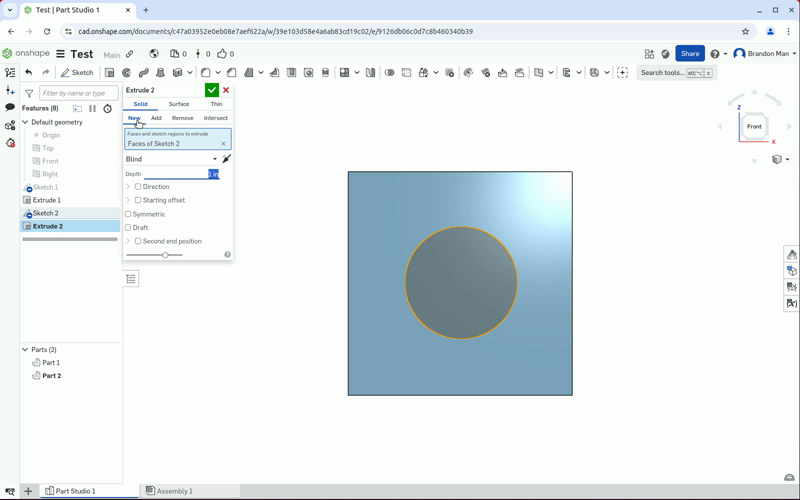
text(-23.108)
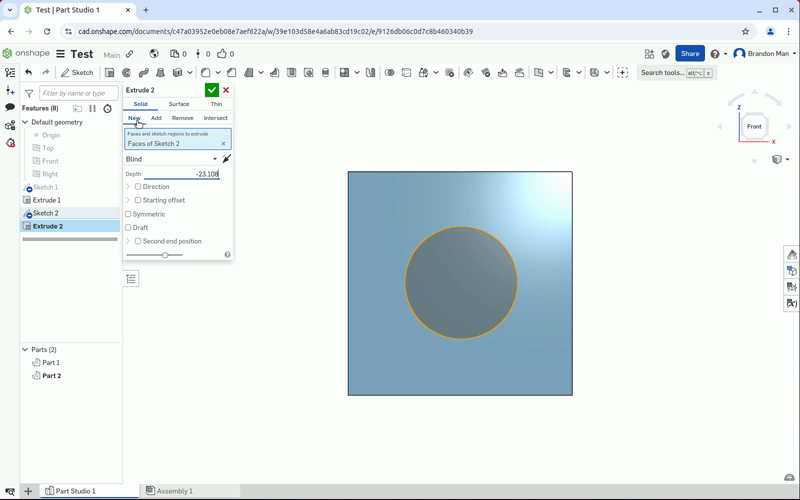
key(enter)
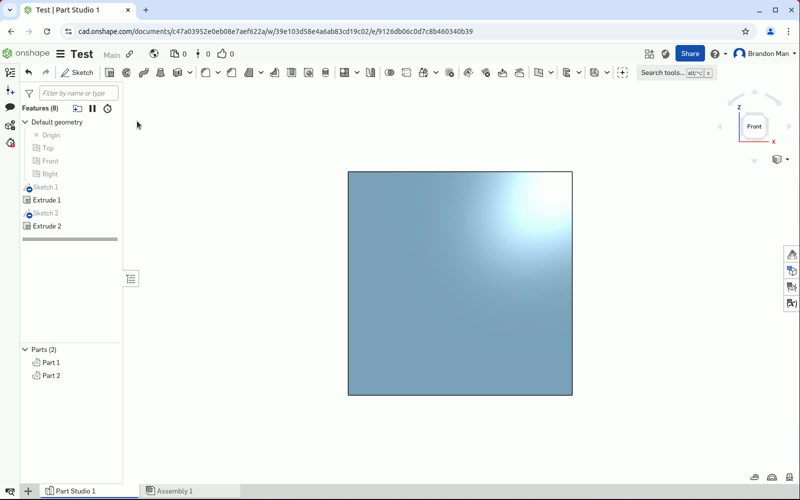
key(shift+h)
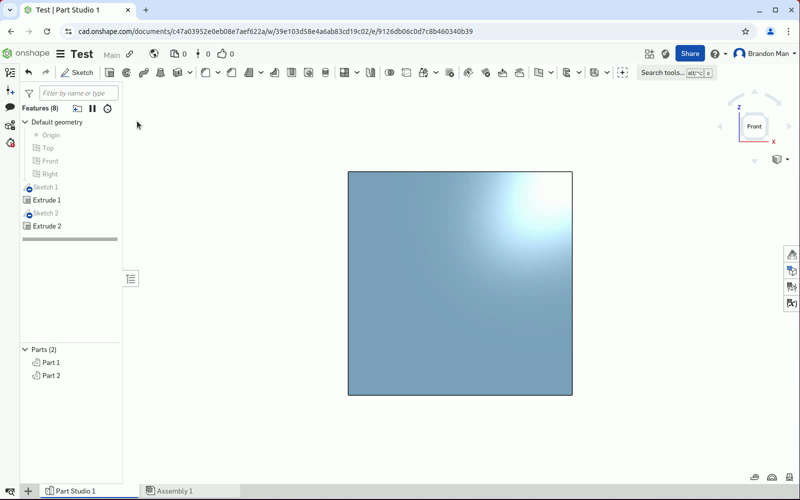
key(shift+h)
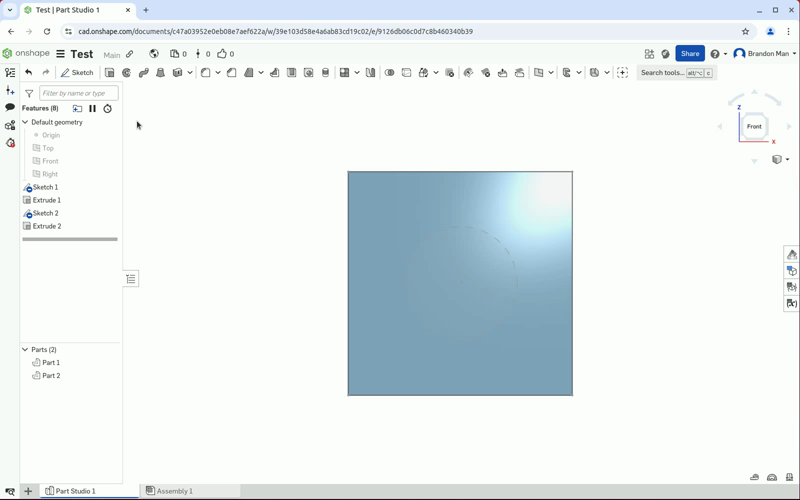
key(shift+7)
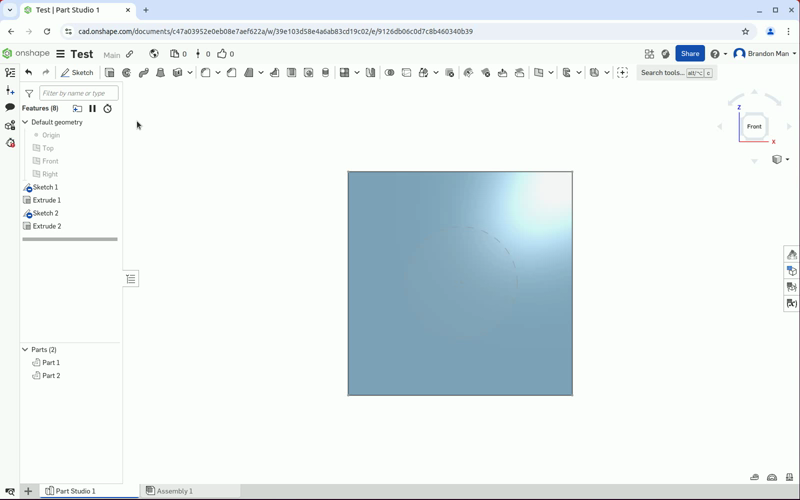
key(left, 2)
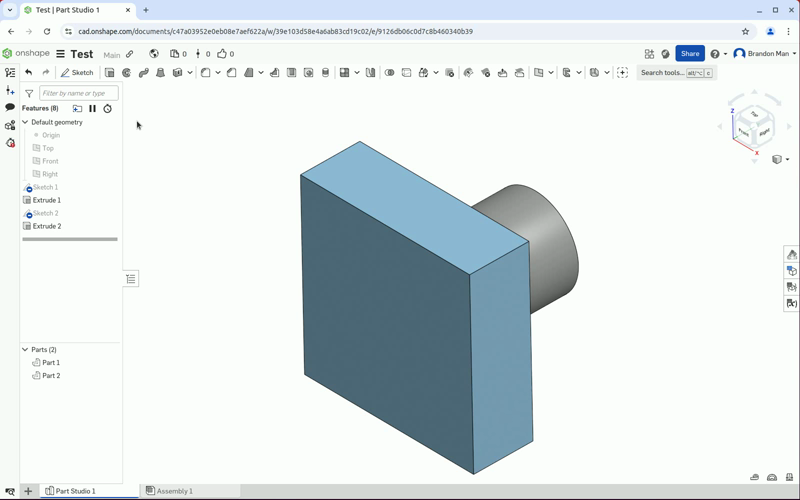
key(down, 2)
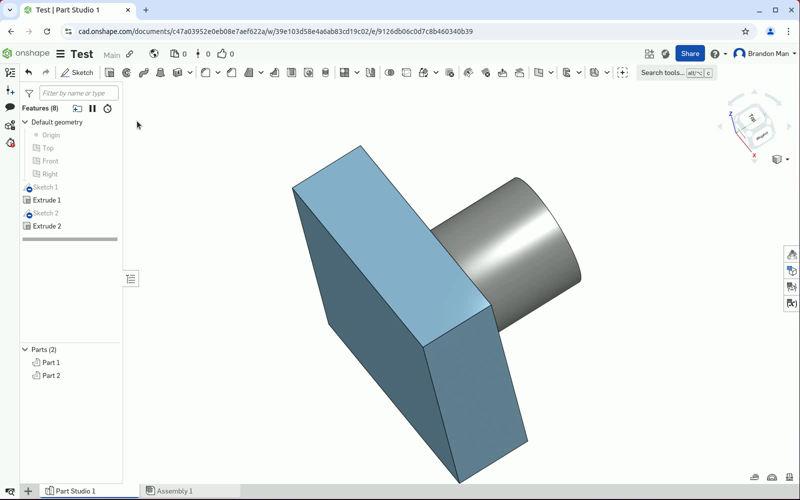
key(up, 2)
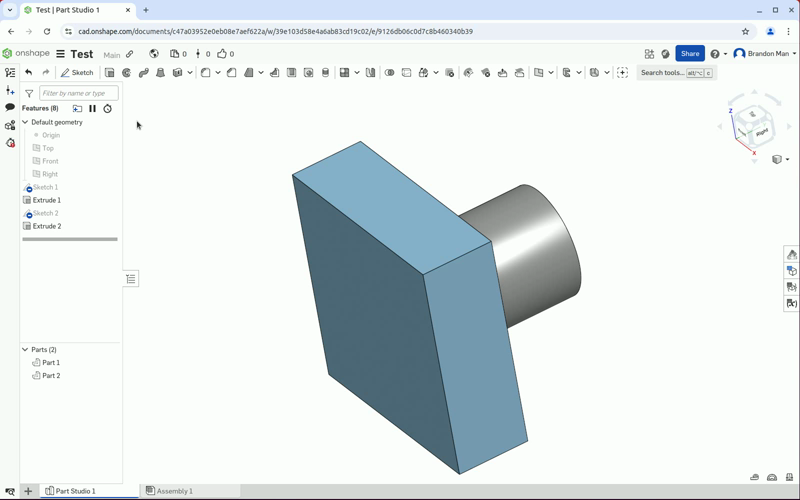
key(right, 2)
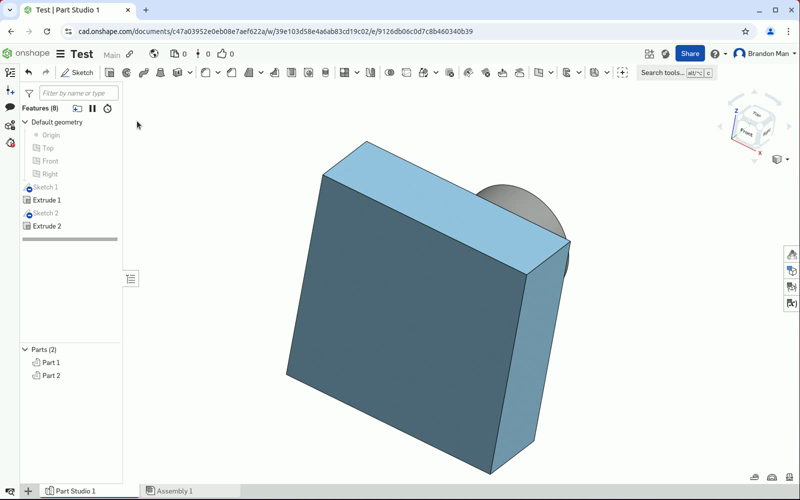
mouse_move(73, 189)
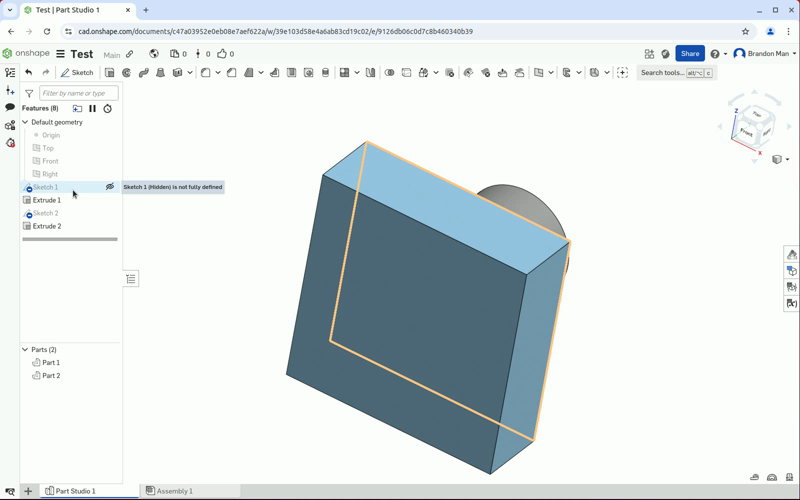
click(73, 189)